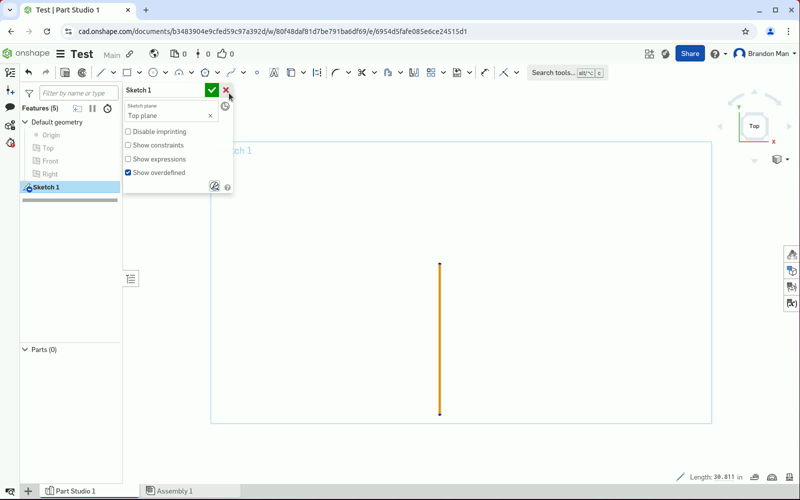
key(shift+h)
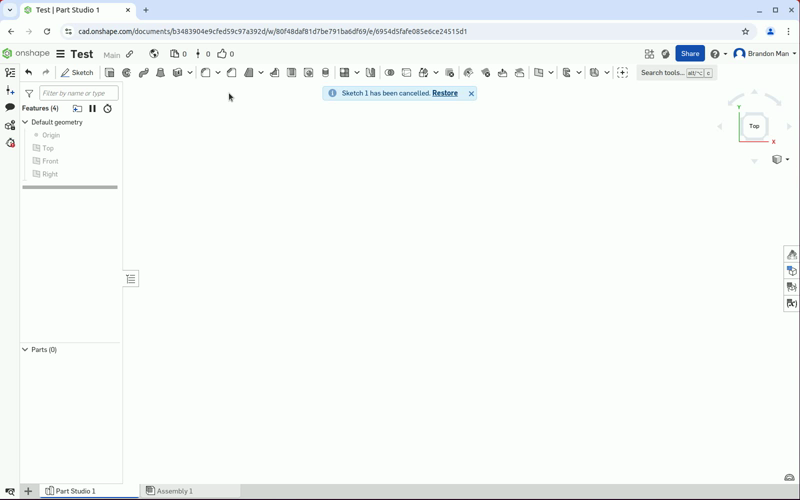
mouse_move(73, 352)
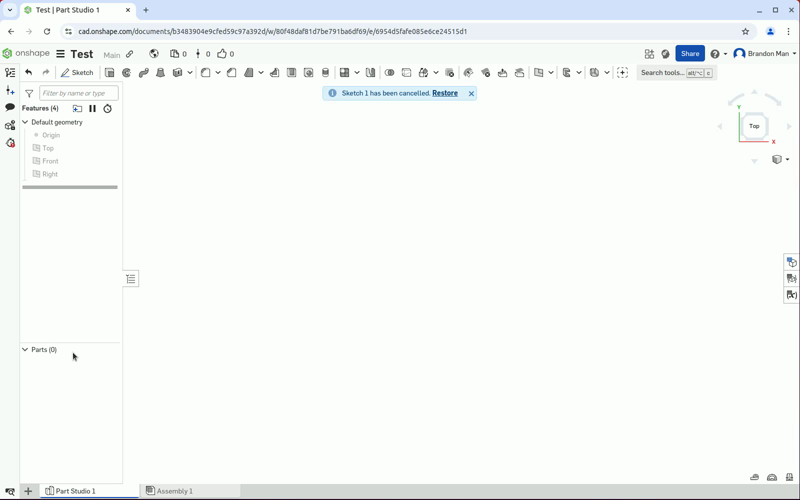
key(y)
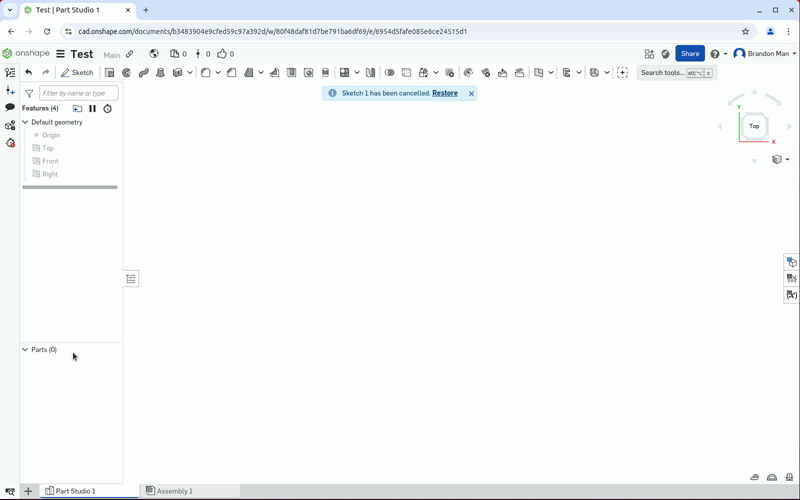
key(shift+p)
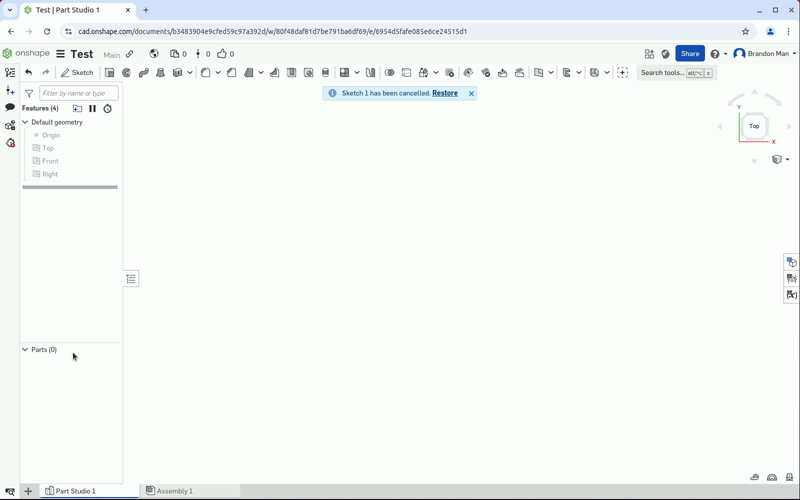
key(space)
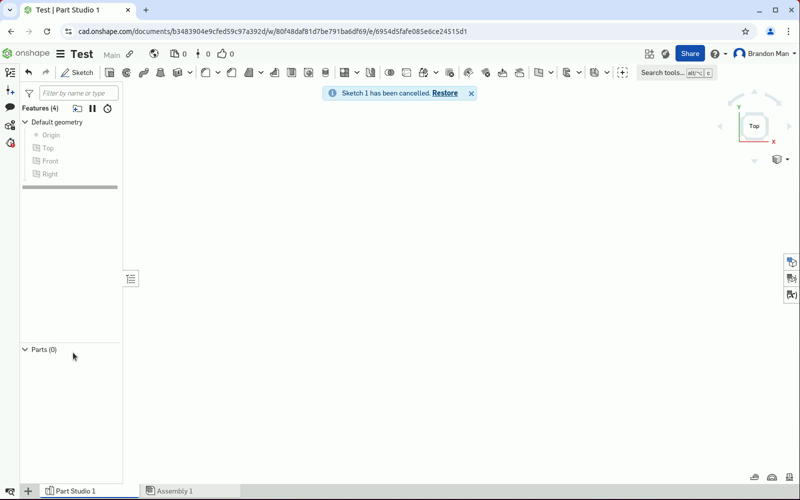
key_down(shift)
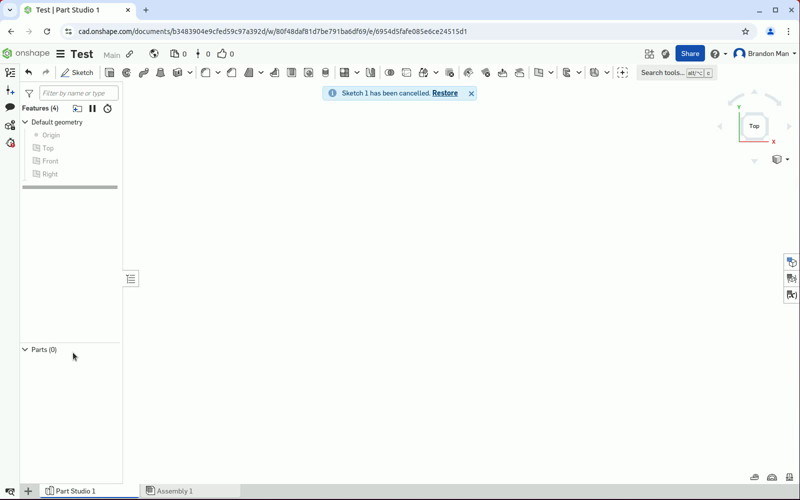
key(up)
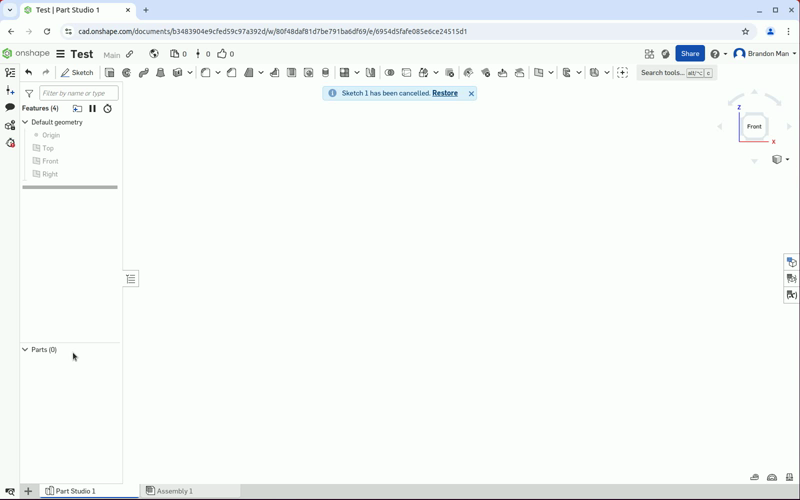
key_up(shift)
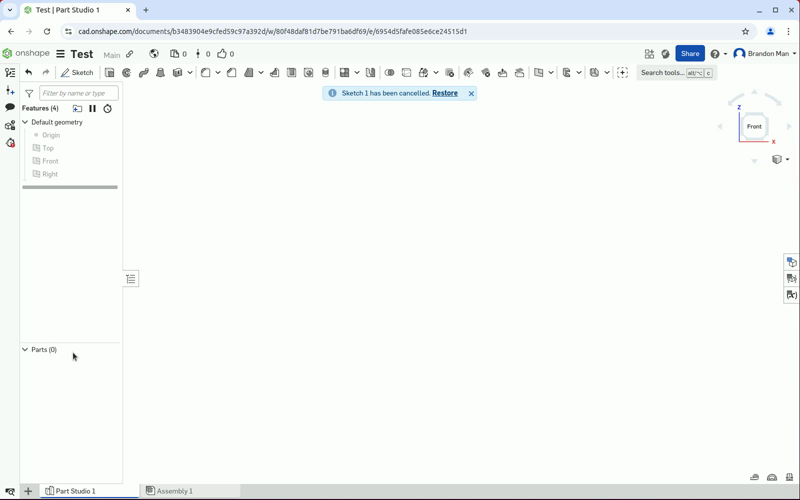
mouse_move(73, 352)
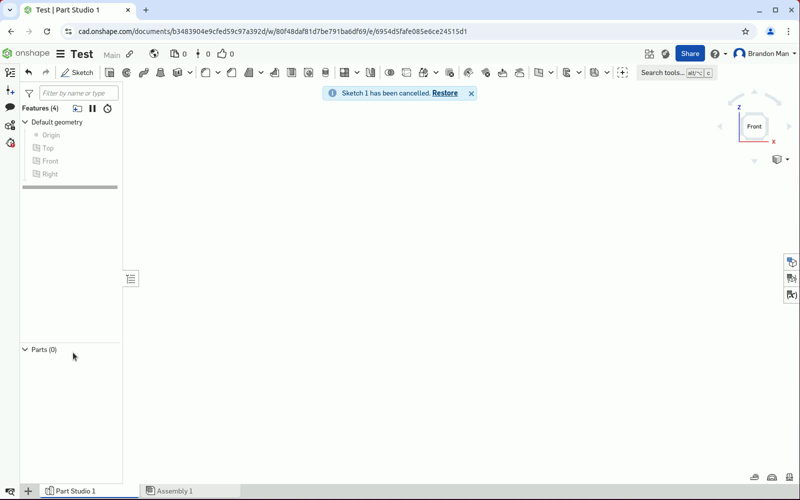
key(shift+y)
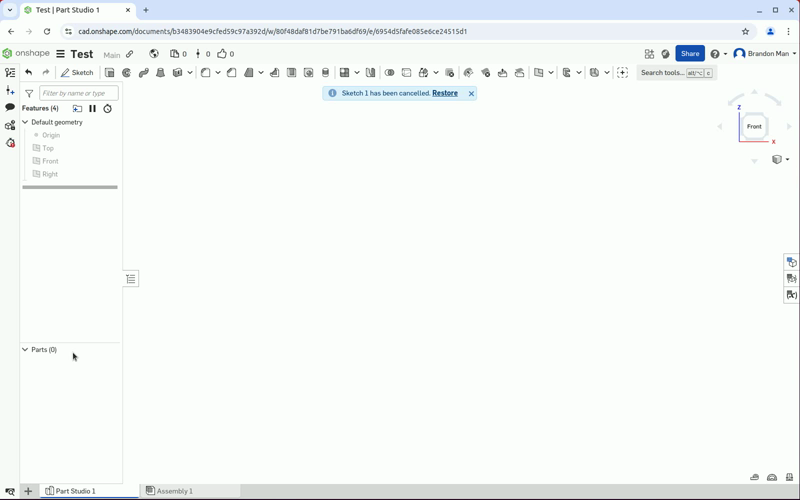
key(shift+s)
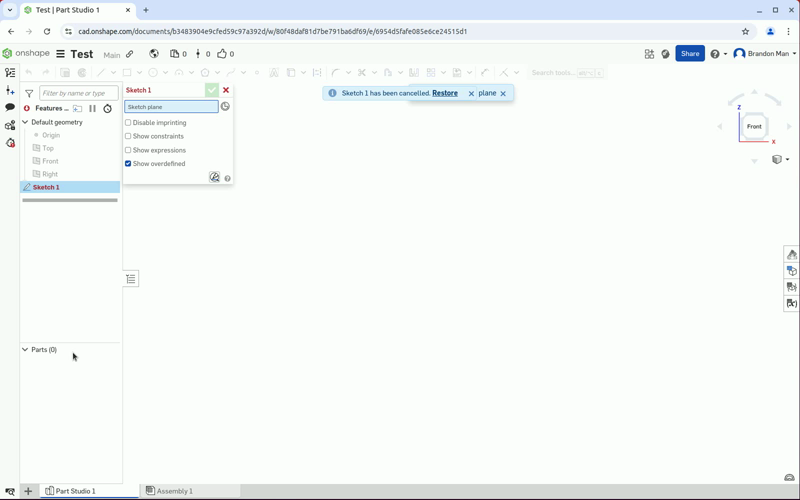
mouse_move(73, 163)
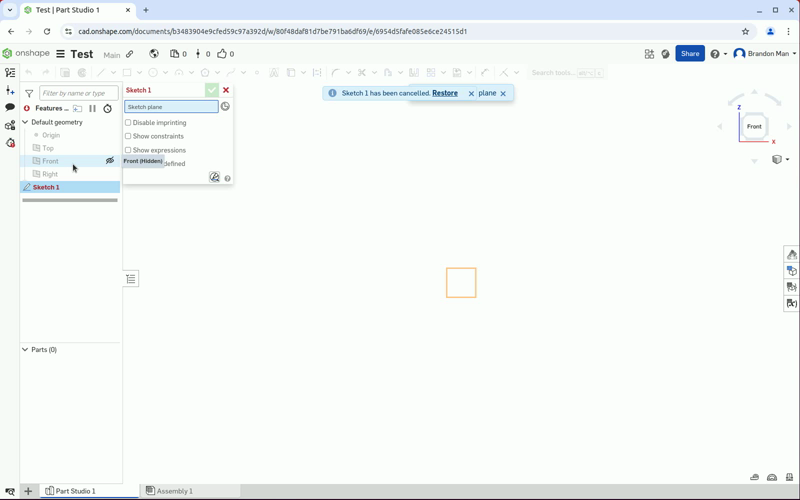
click(73, 163)
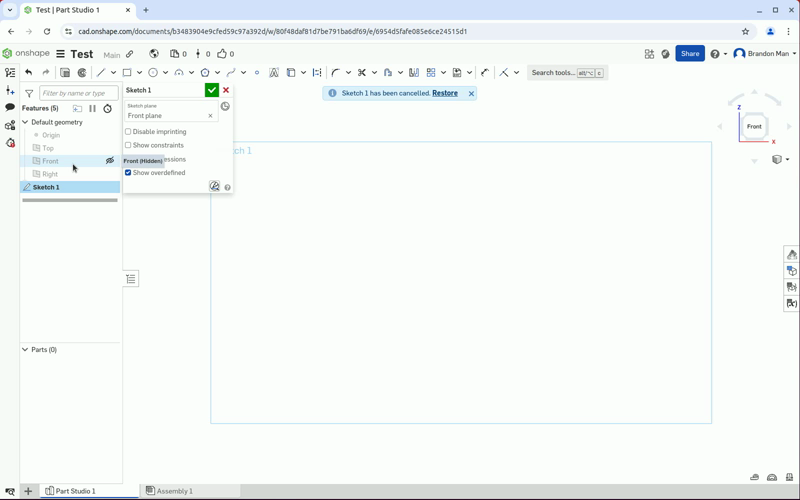
mouse_move(73, 352)
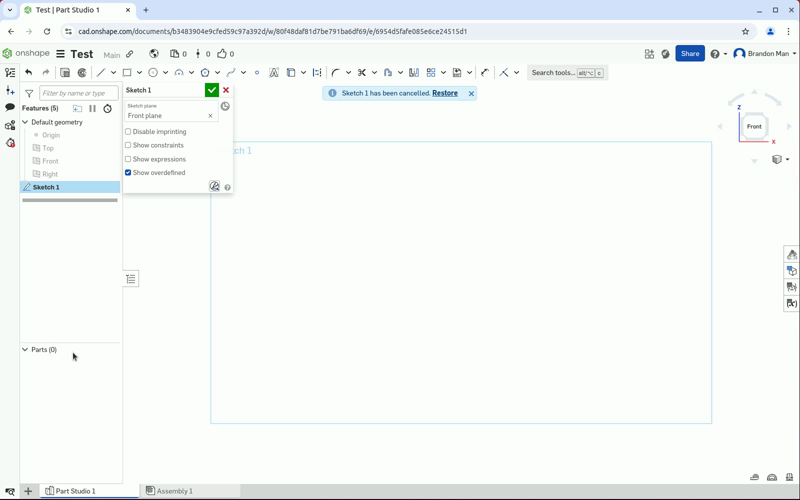
key(y)
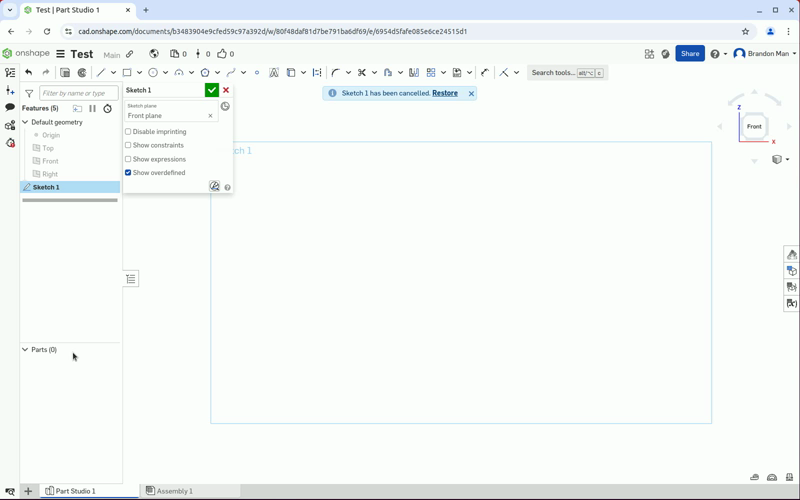
key(l)
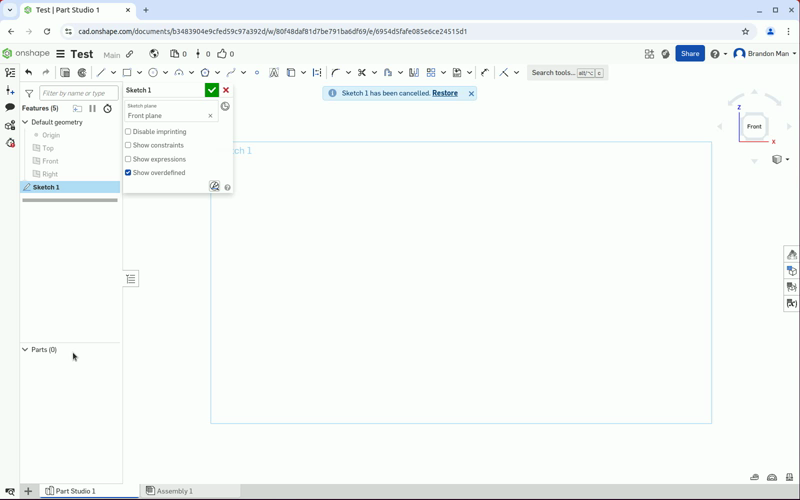
key_down(shift)
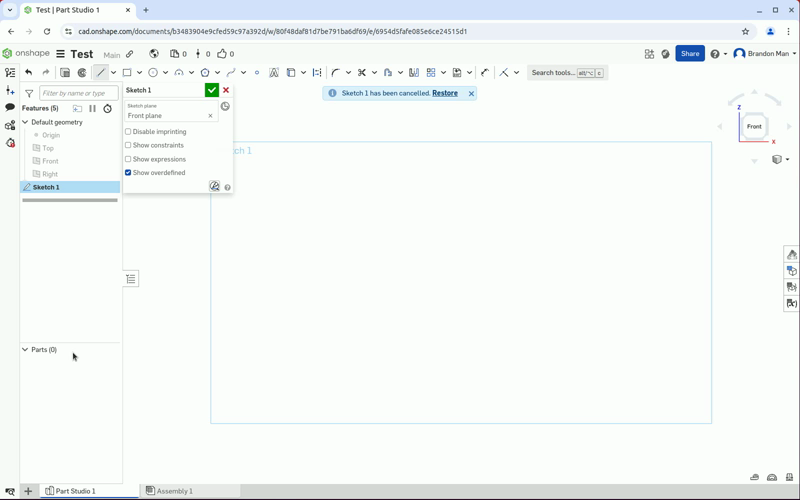
mouse_move(404, 340)
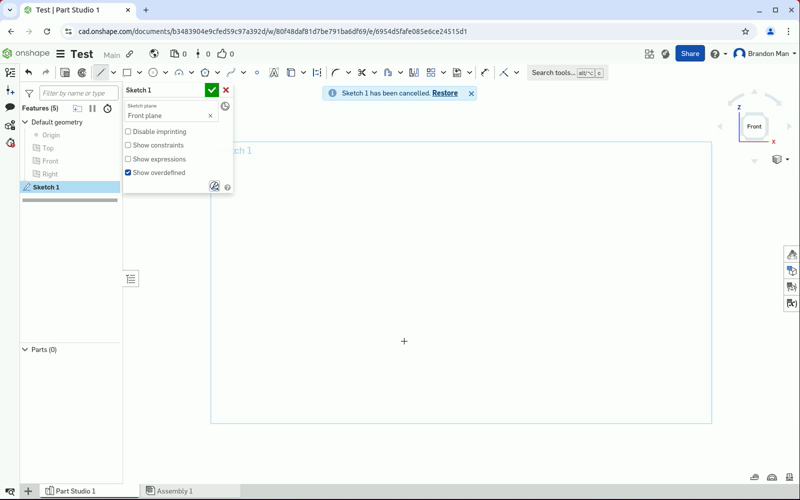
click(404, 340)
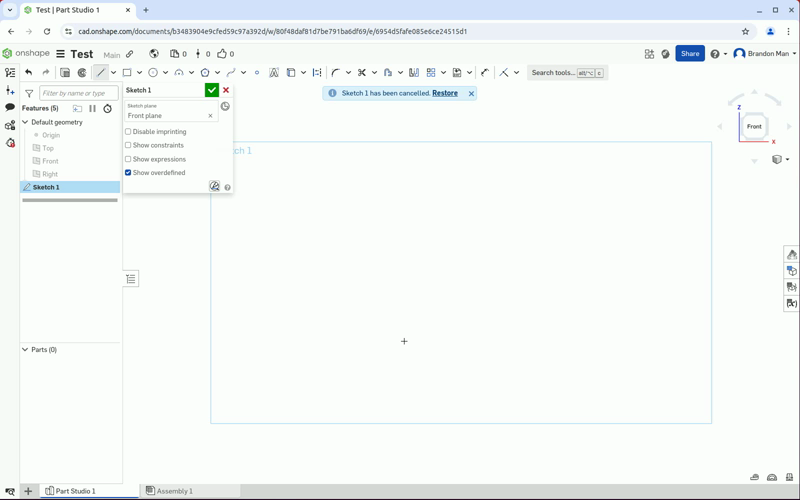
key_up(shift)
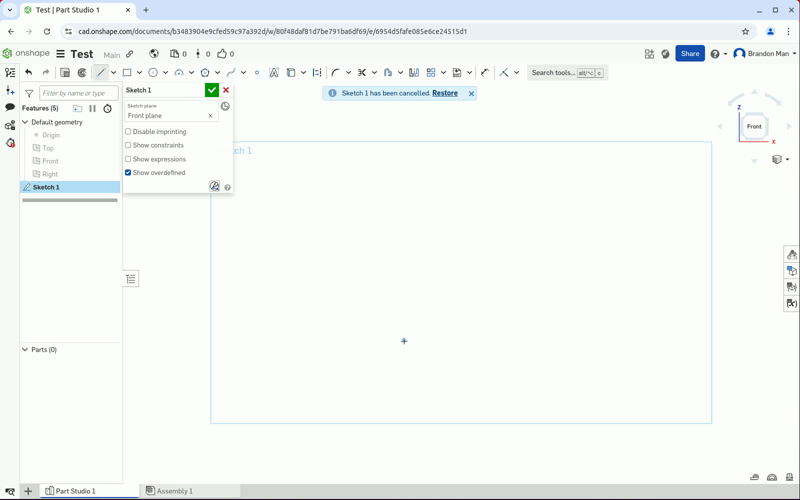
key_down(shift)
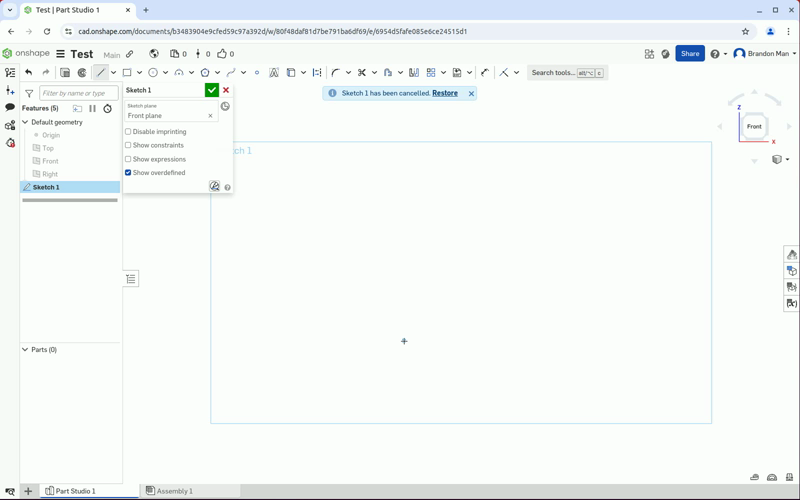
mouse_move(516, 340)
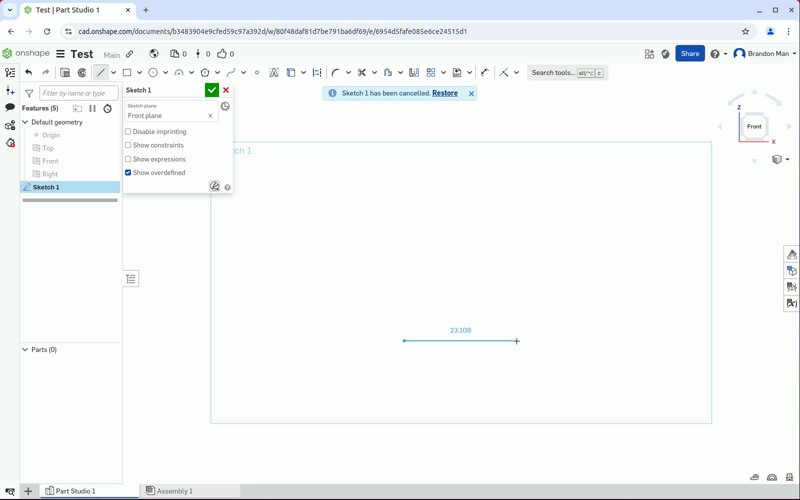
click(516, 340)
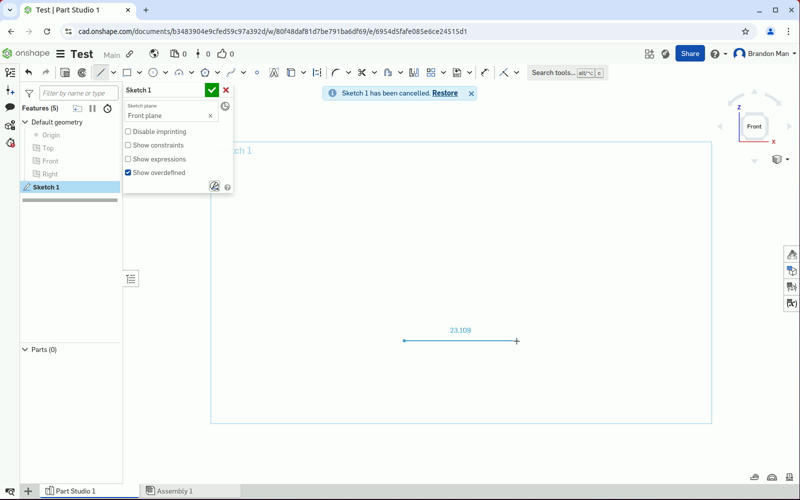
key_up(shift)
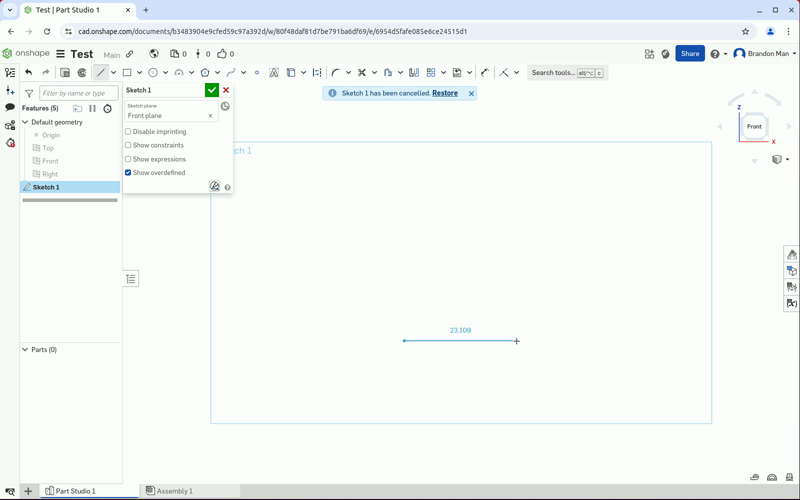
key_down(shift)
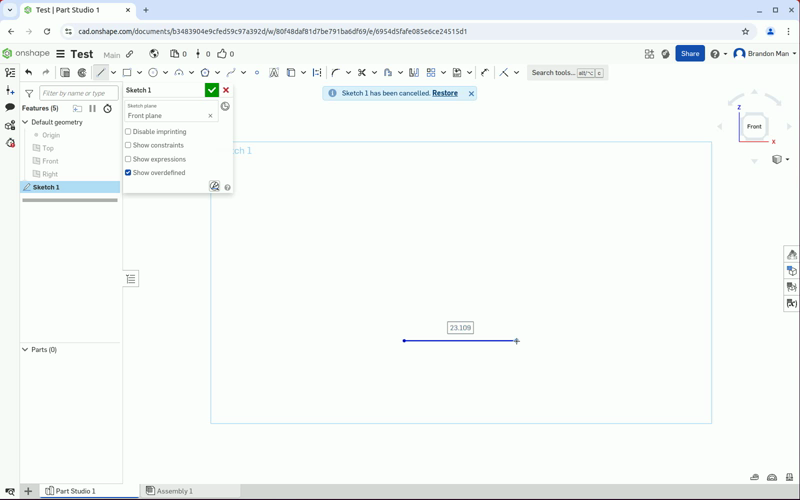
mouse_move(516, 228)
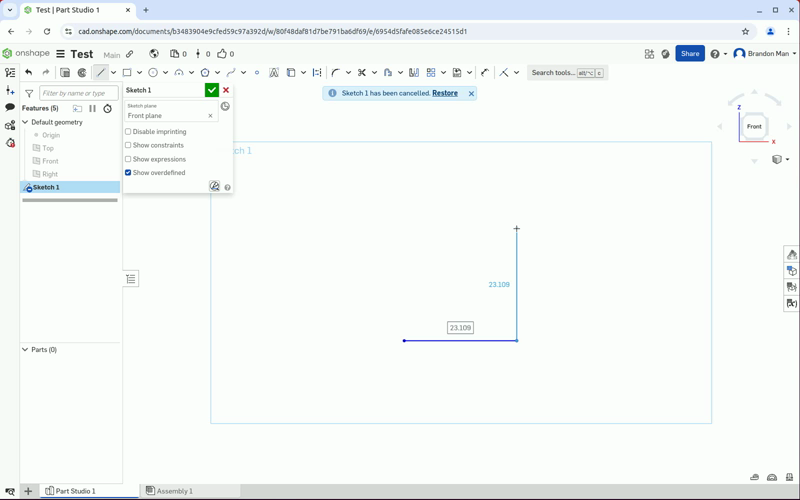
click(516, 228)
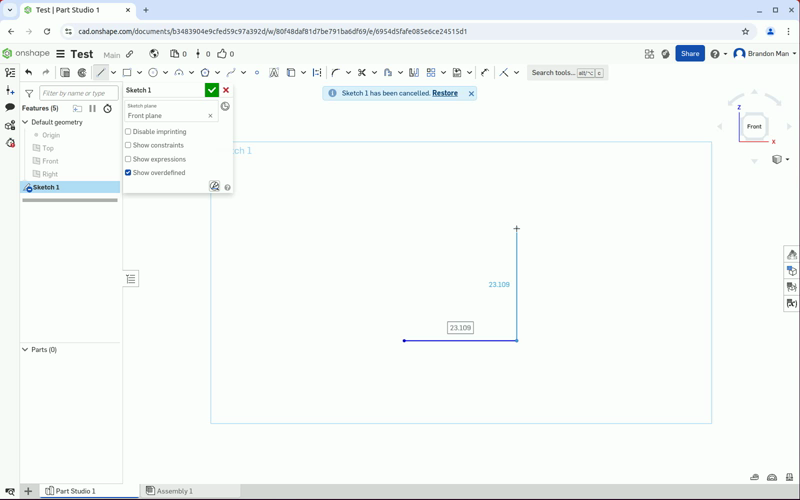
key_up(shift)
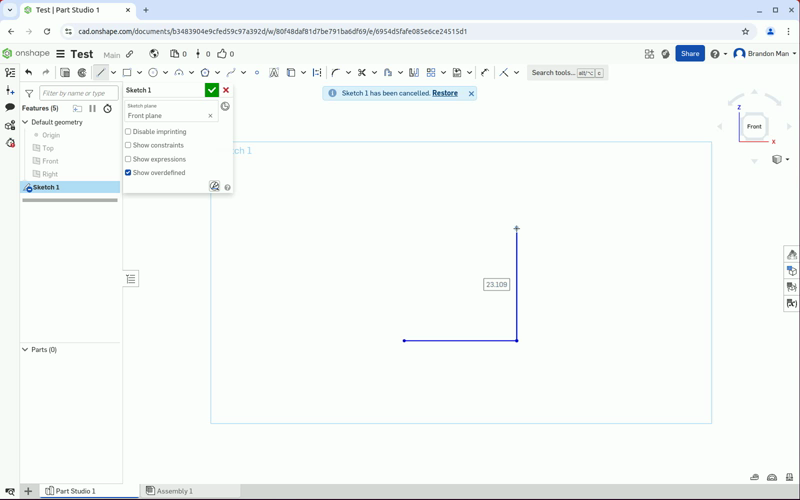
key_down(shift)
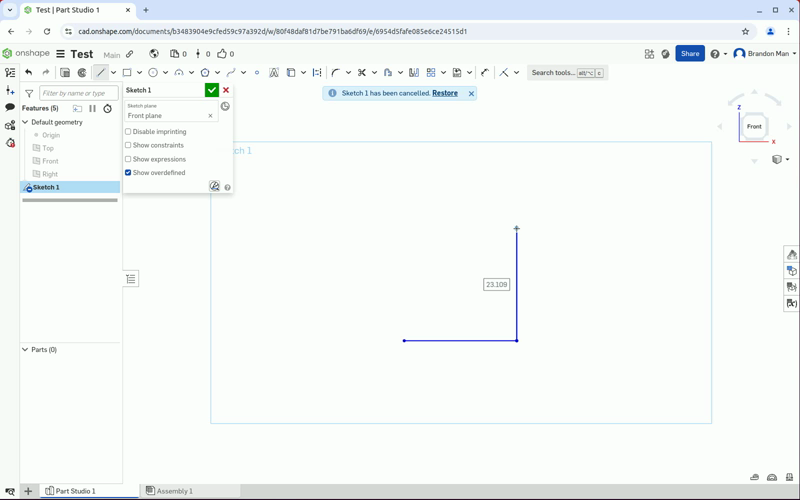
mouse_move(404, 228)
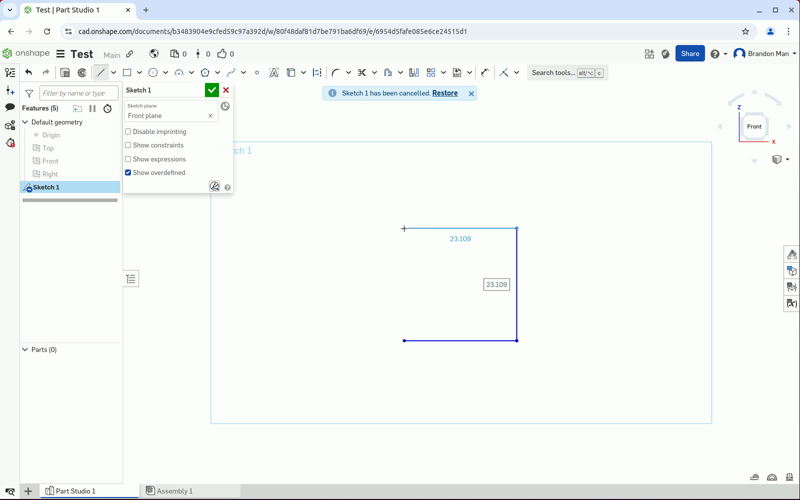
click(404, 228)
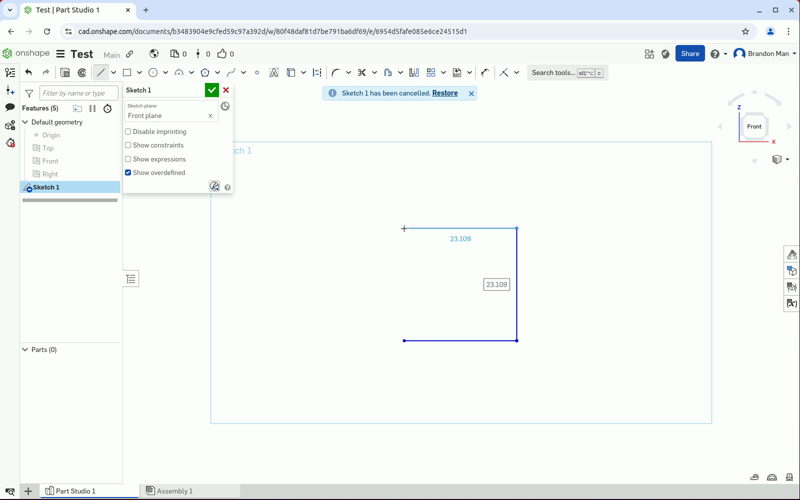
key_up(shift)
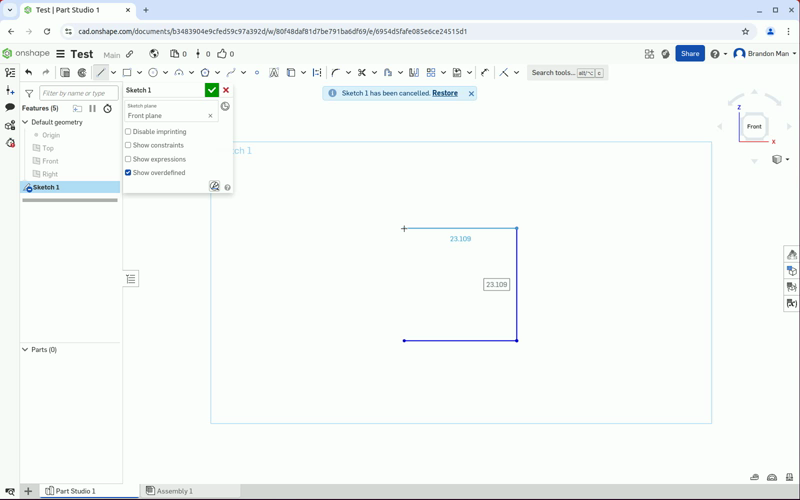
key_down(shift)
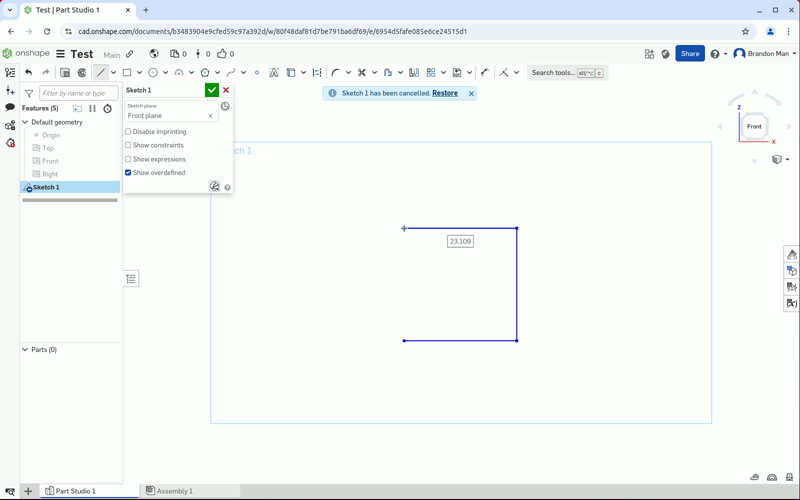
mouse_move(404, 340)
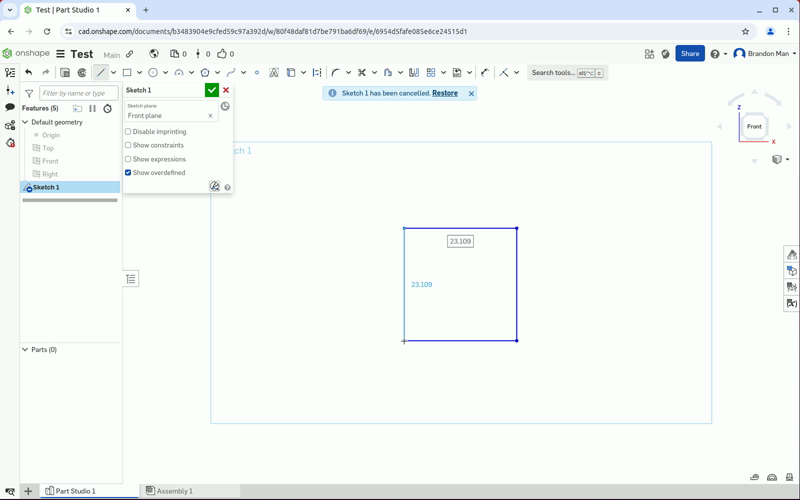
key_up(shift)
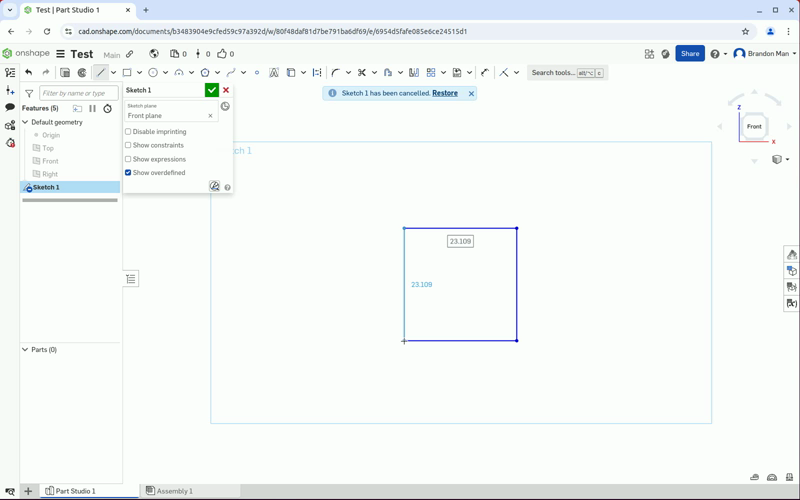
click(404, 340)
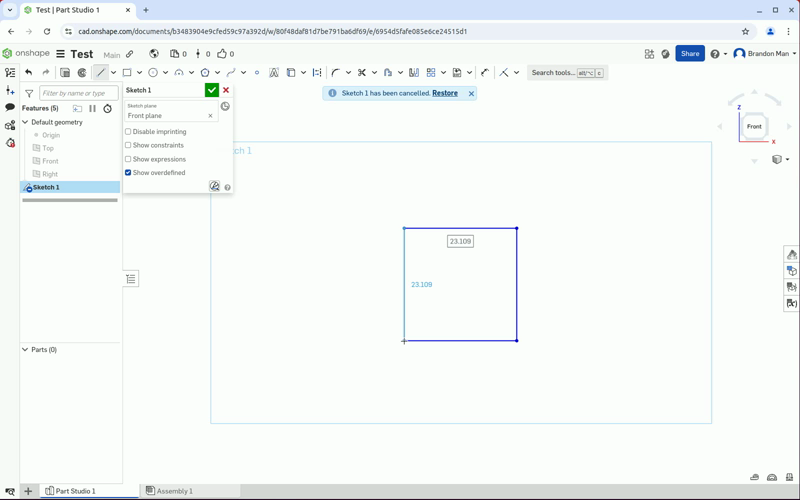
key(esc)
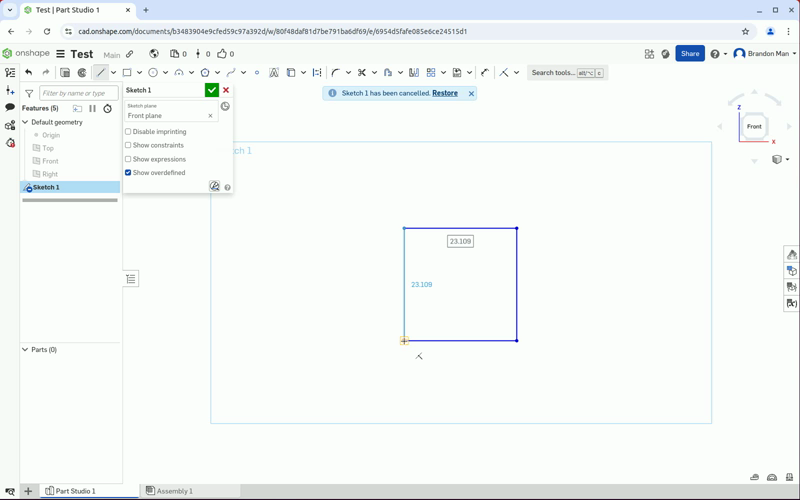
mouse_move(487, 263)
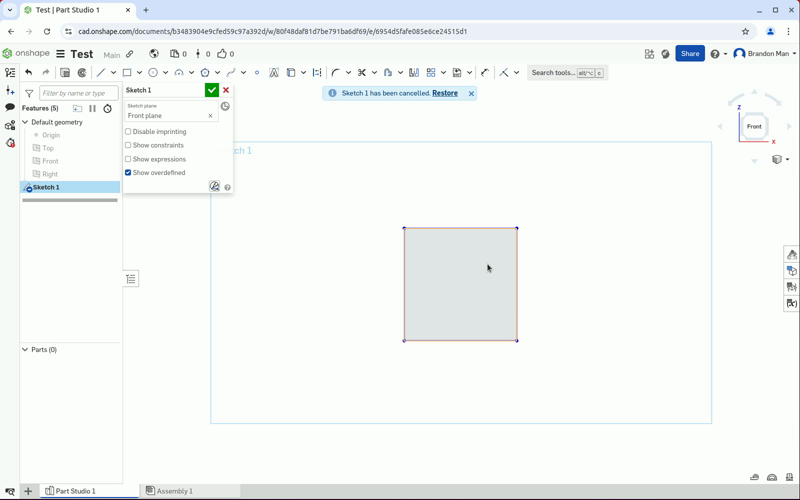
click(487, 263)
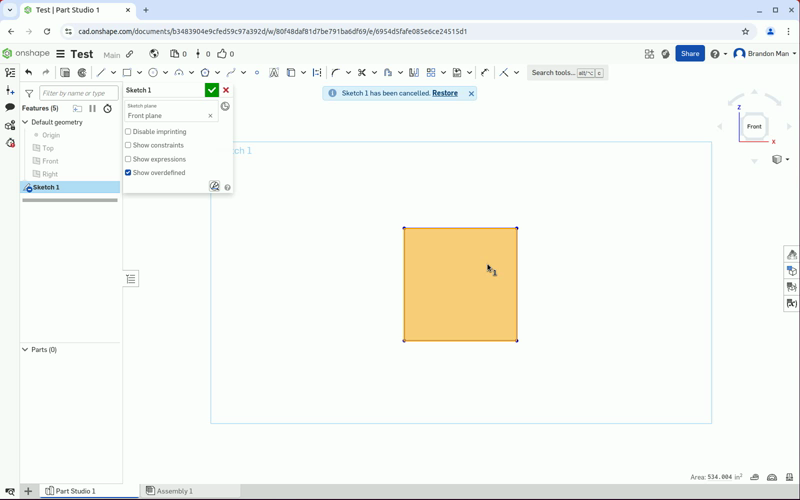
mouse_move(73, 352)
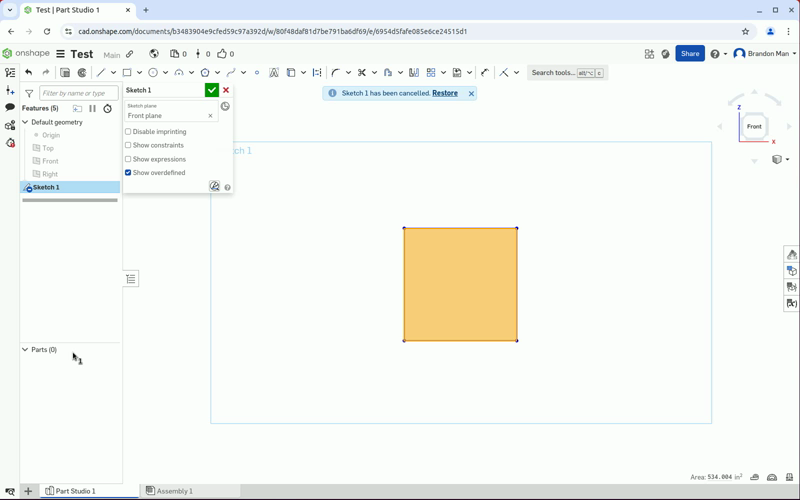
key(shift+y)
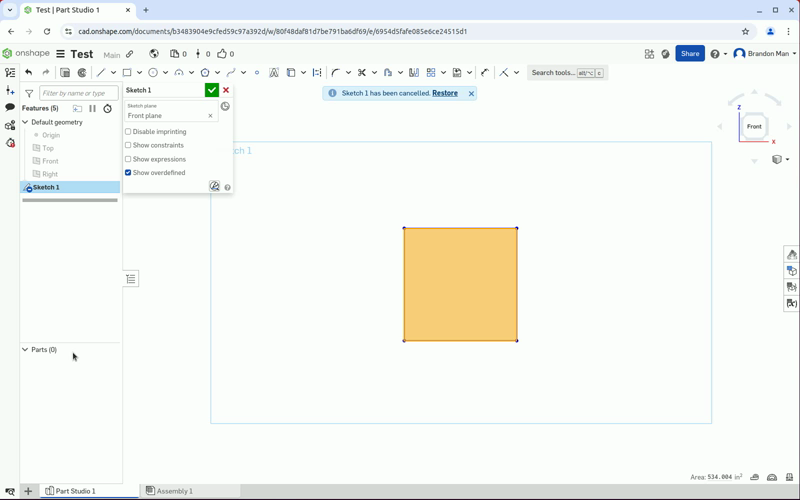
key(shift+e)
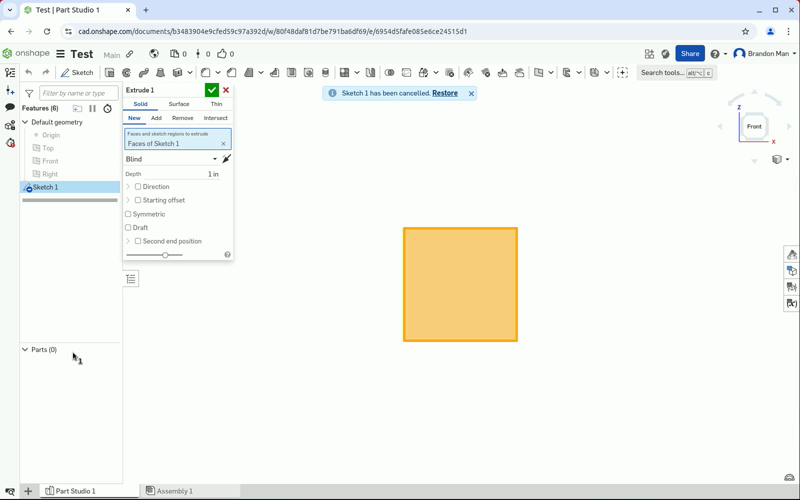
mouse_move(143, 106)
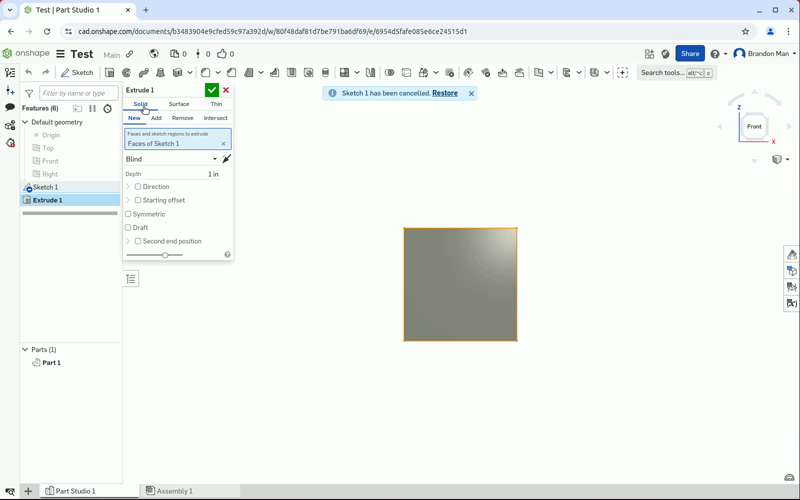
click(143, 106)
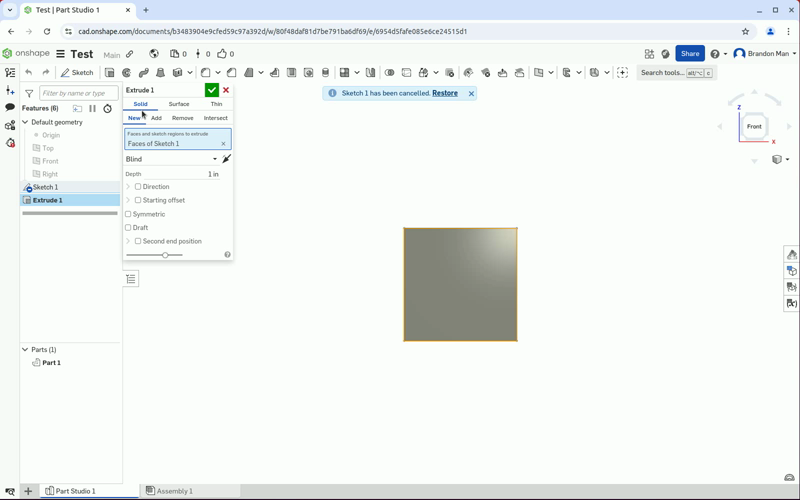
mouse_move(137, 120)
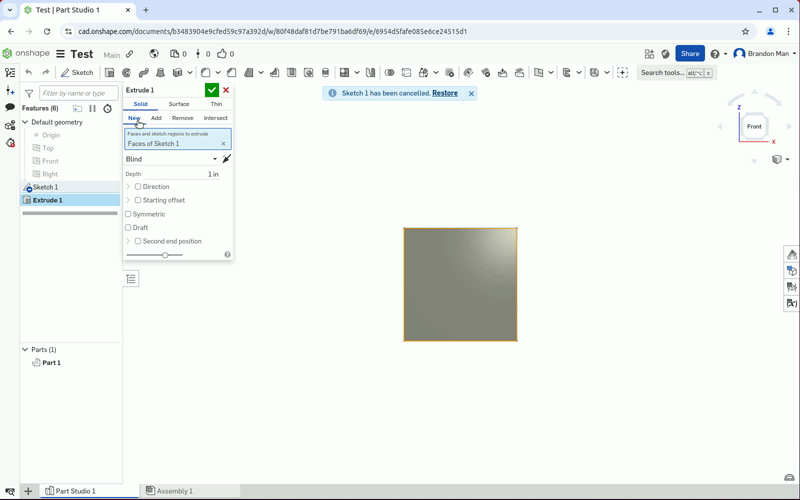
click(137, 120)
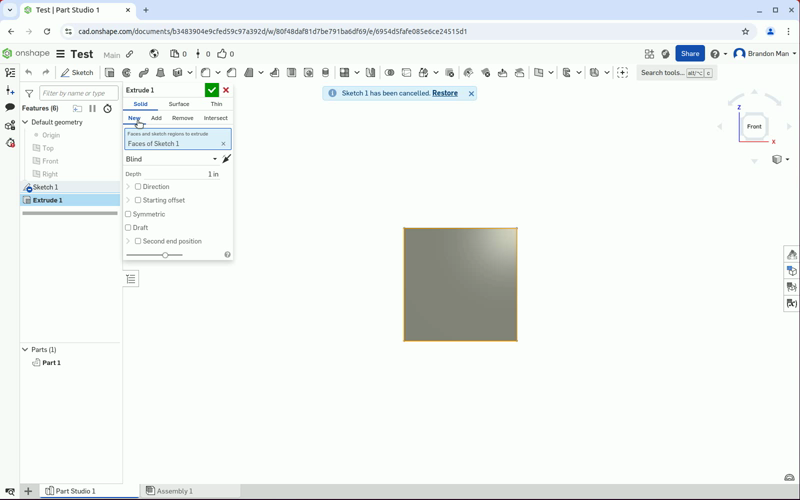
key(tab, 4)
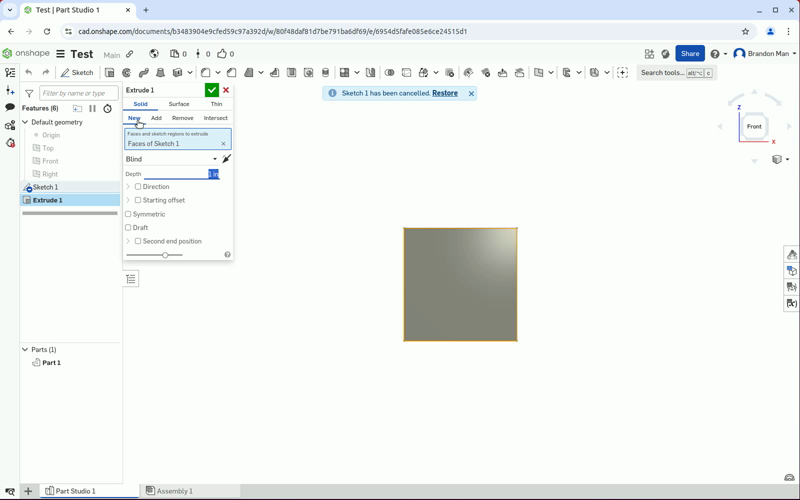
text(23.108)
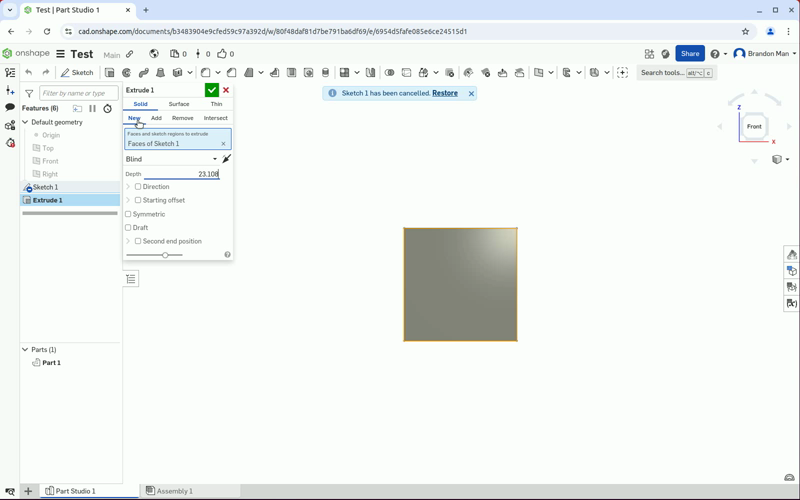
key(enter)
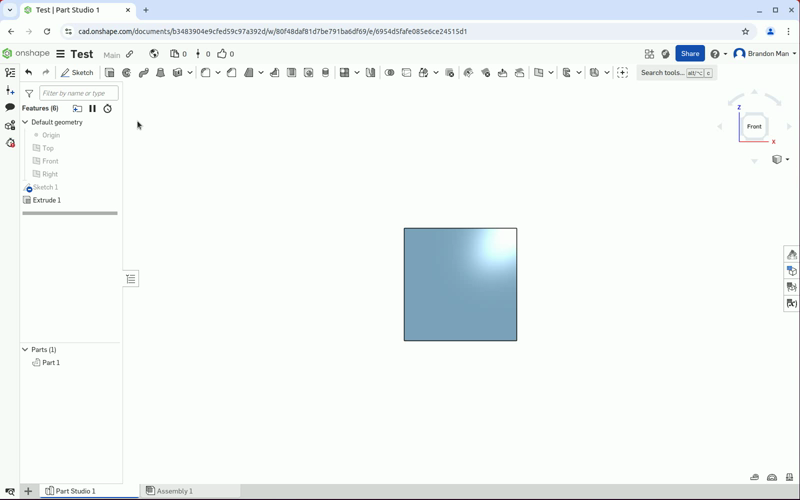
key(shift+h)
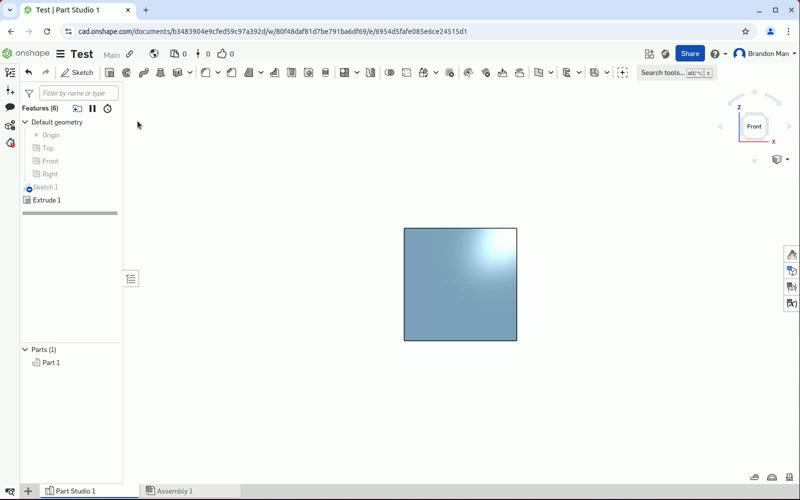
key(shift+h)
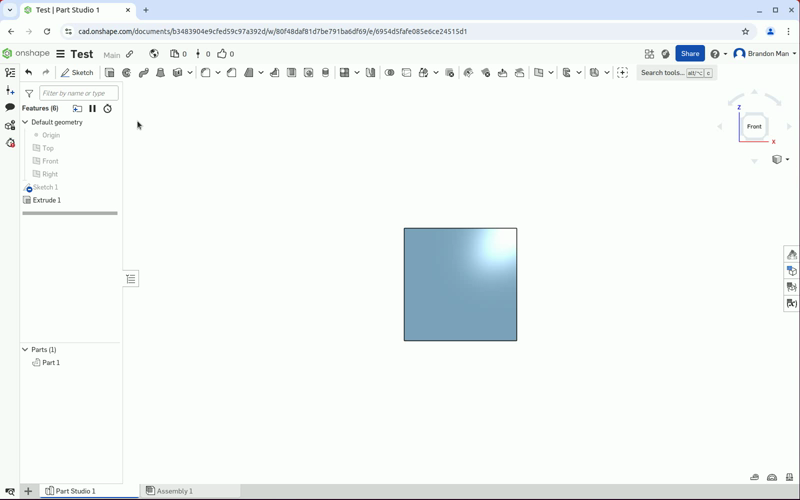
mouse_move(73, 189)
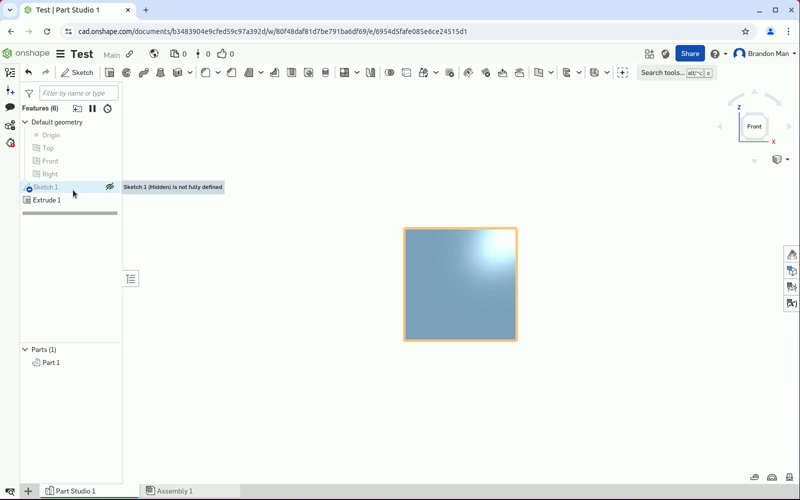
click(73, 189)
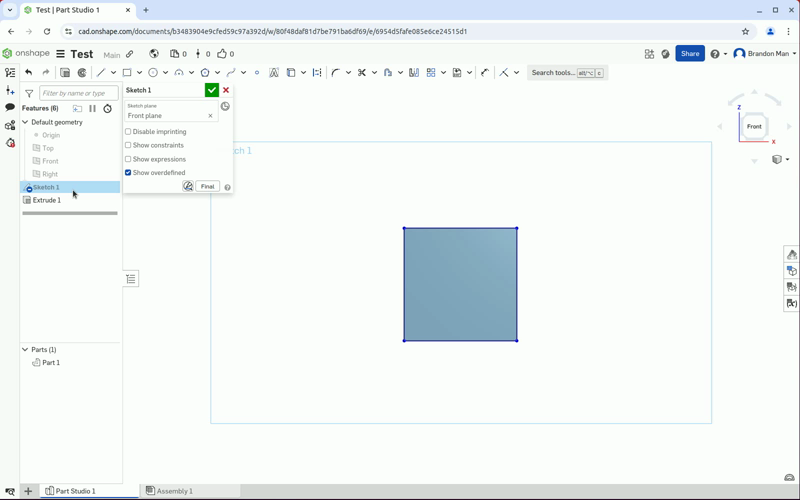
mouse_move(229, 92)
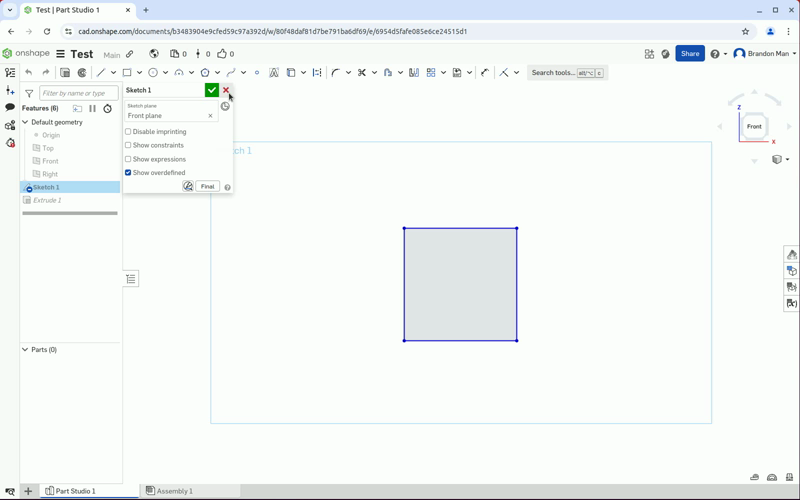
click(229, 92)
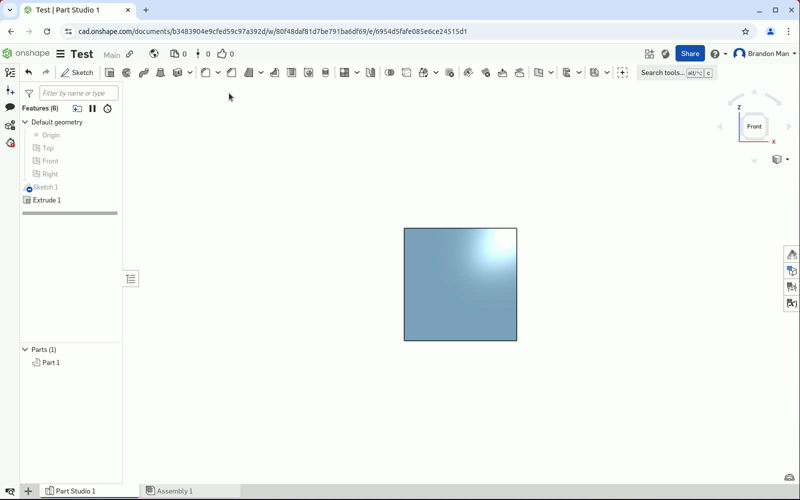
mouse_move(73, 352)
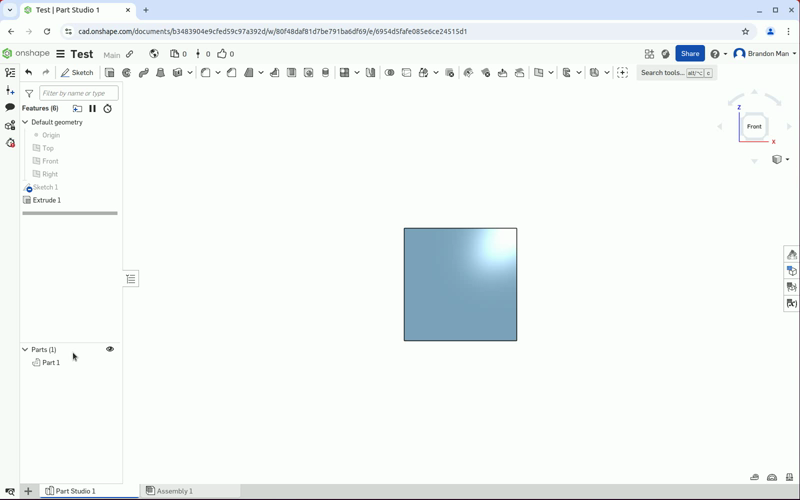
key(y)
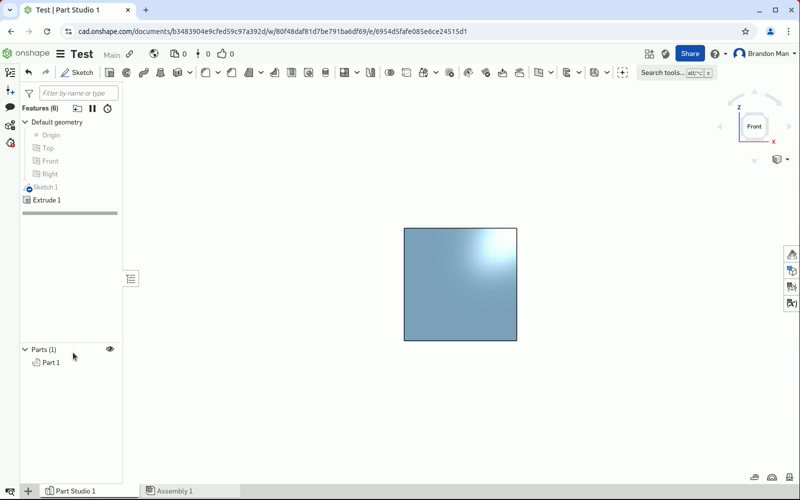
key(shift+p)
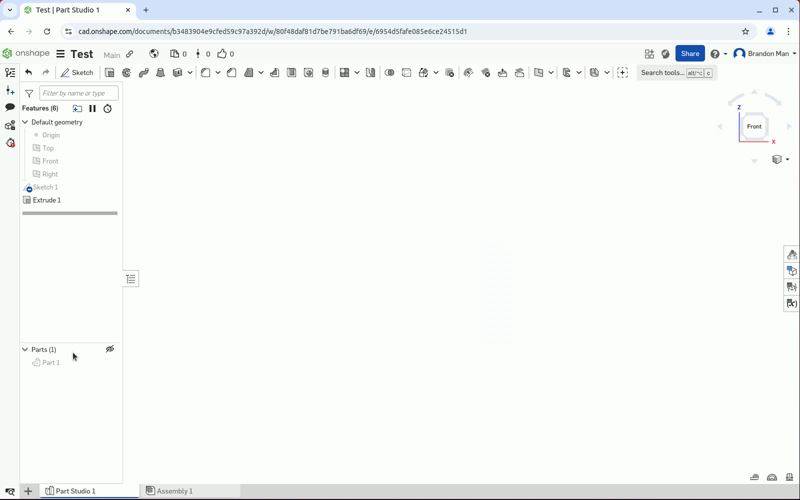
key(space)
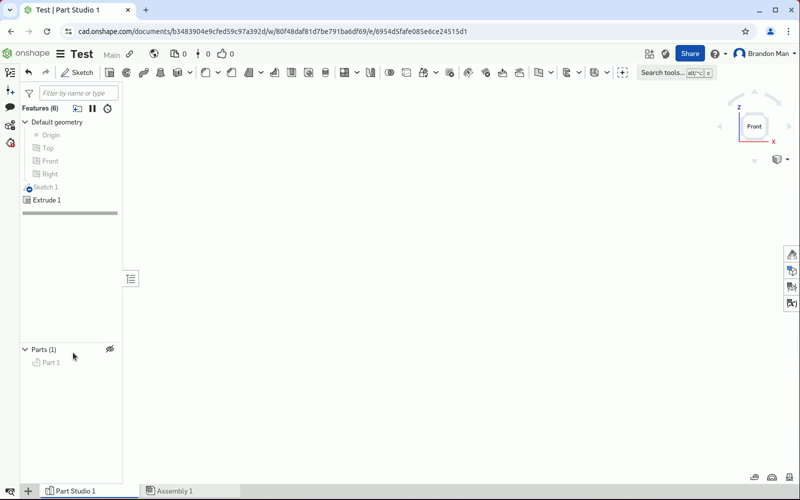
key_down(shift)
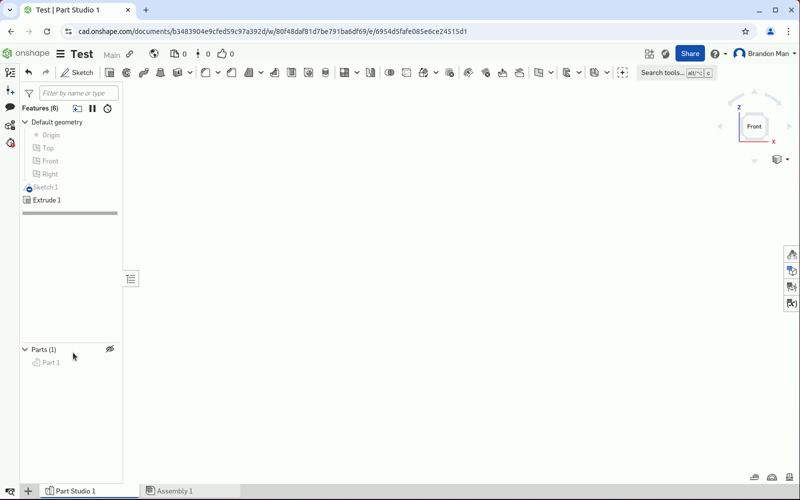
key(left)
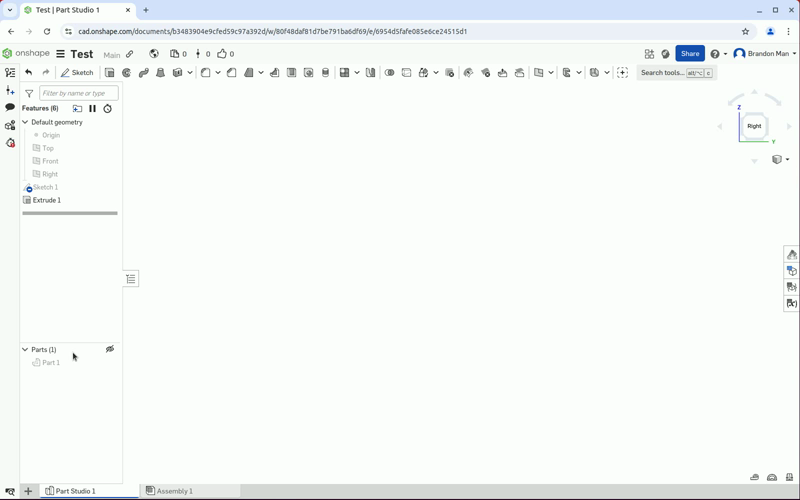
key_up(shift)
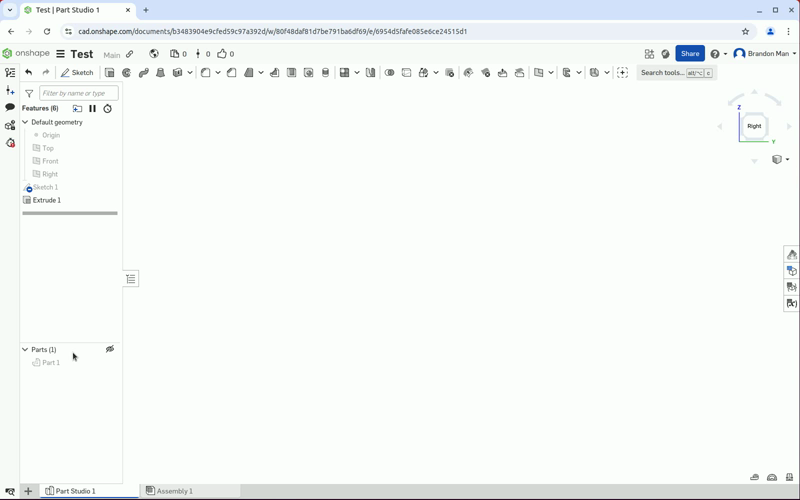
mouse_move(73, 352)
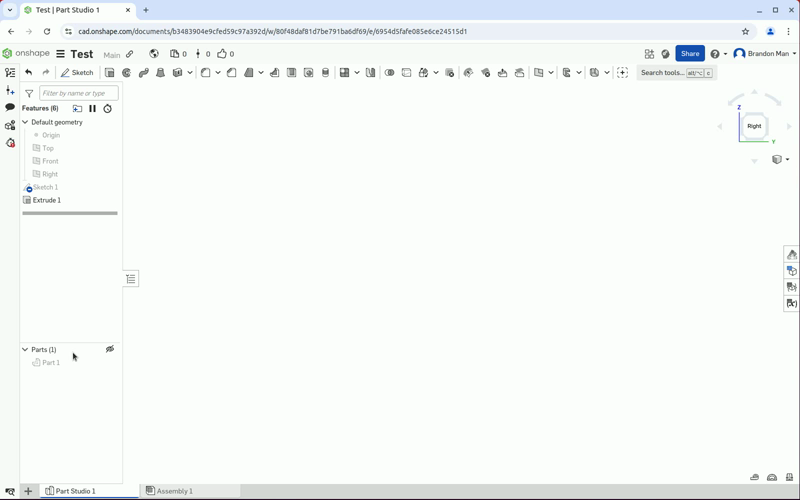
key(shift+y)
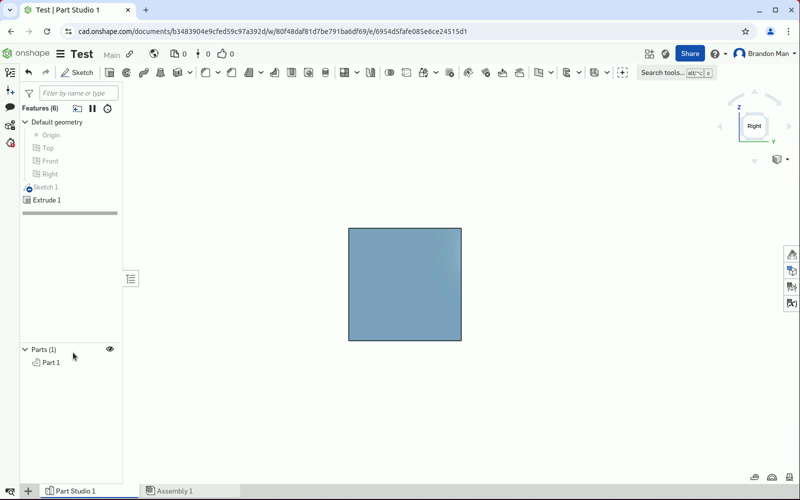
mouse_move(541, 75)
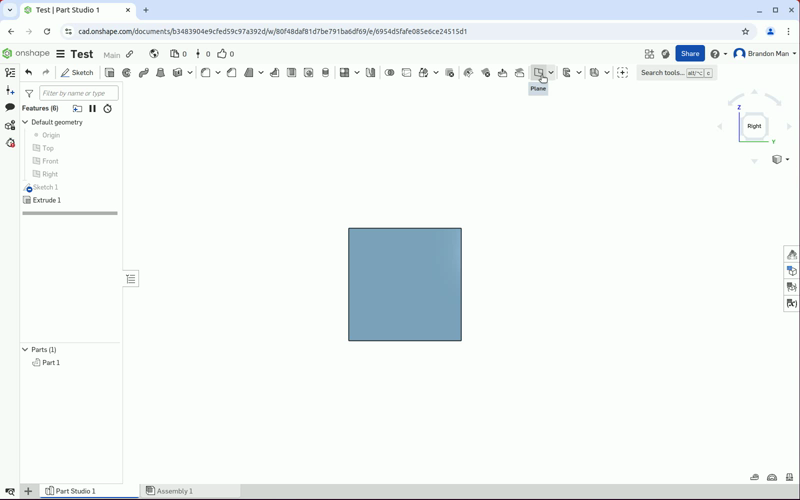
click(541, 75)
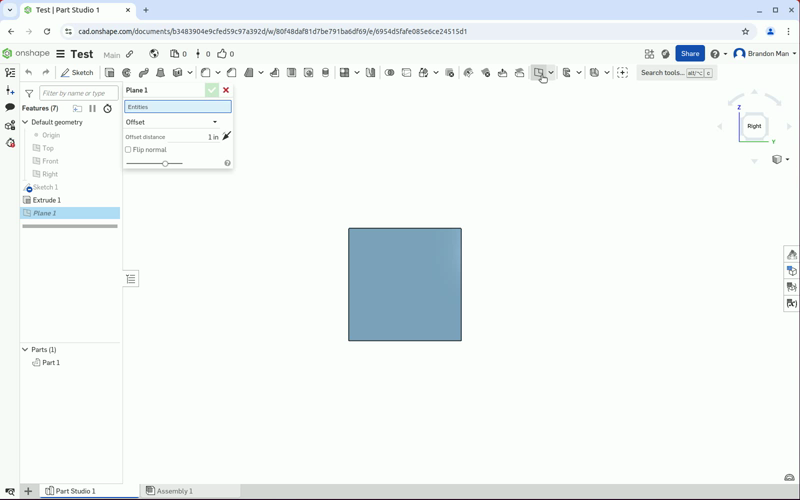
mouse_move(73, 176)
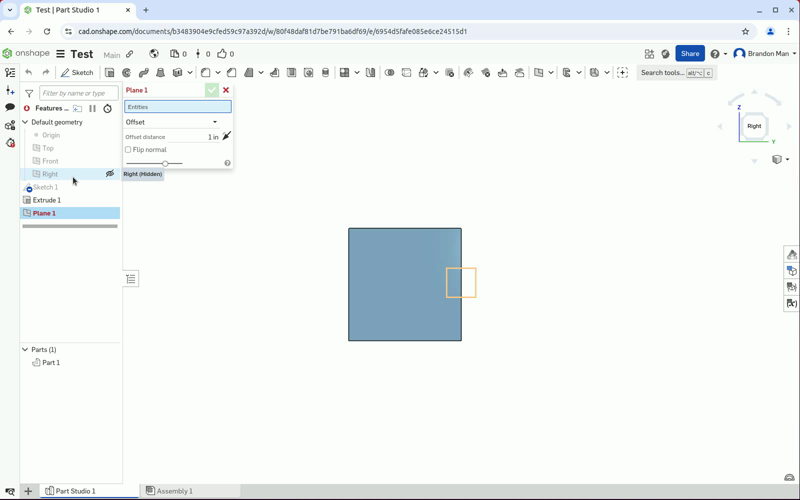
click(73, 176)
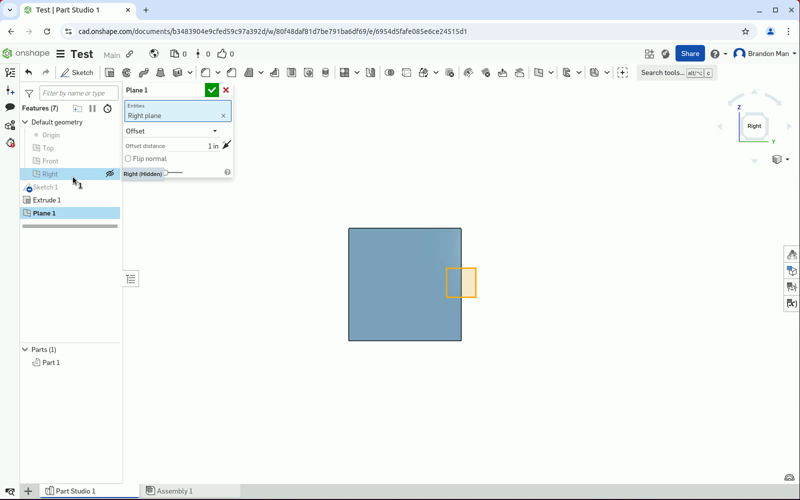
key(tab, 2)
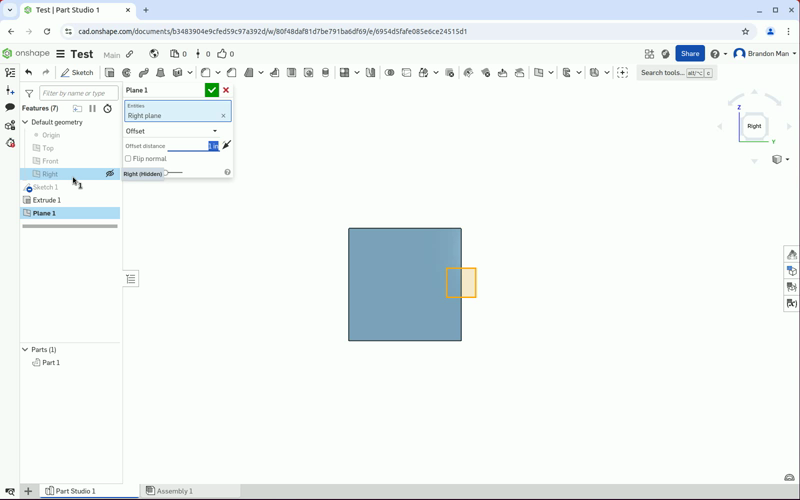
text(11.554)
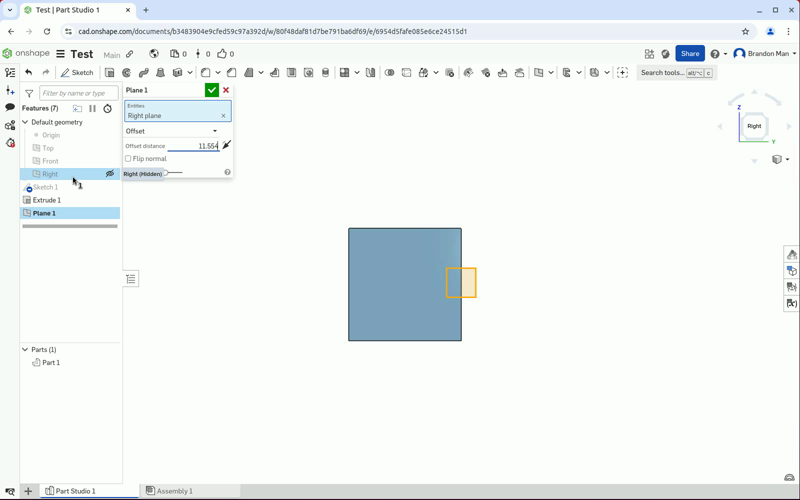
key(enter, 2)
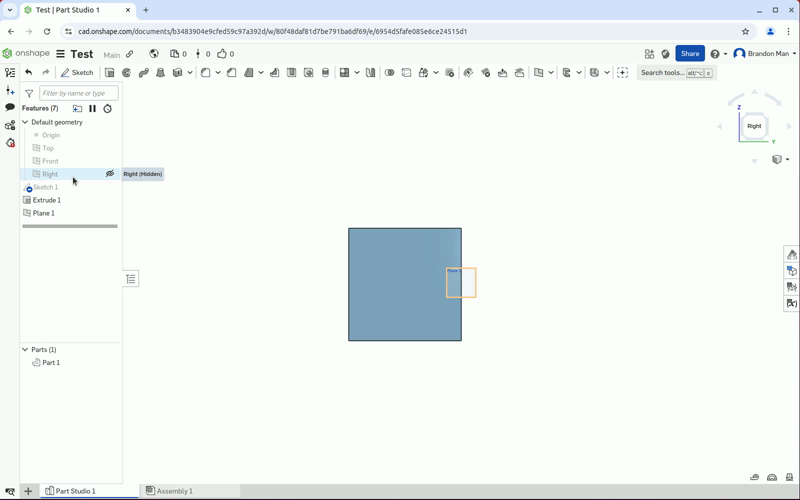
key(shift+s)
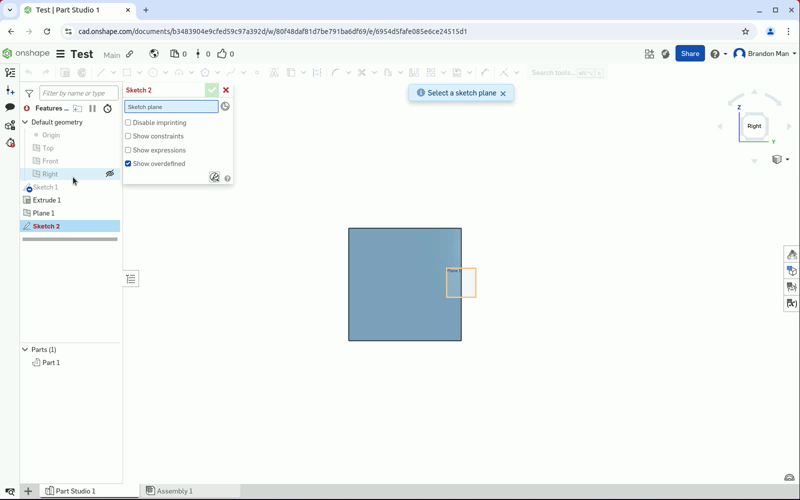
mouse_move(73, 215)
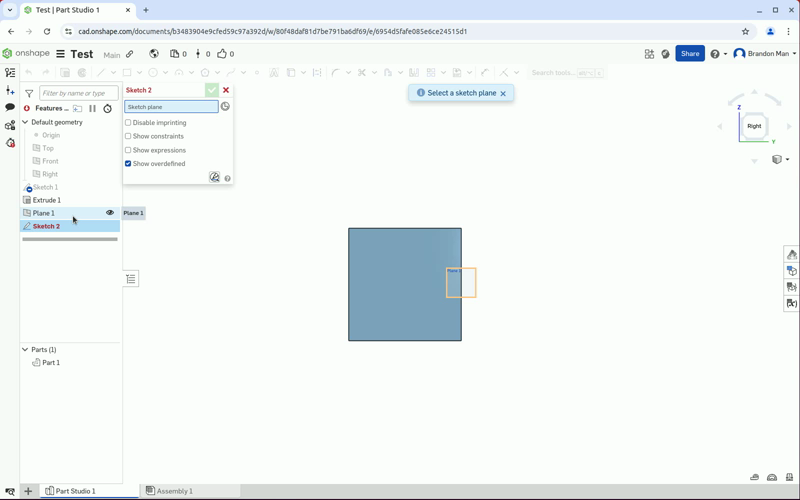
click(73, 215)
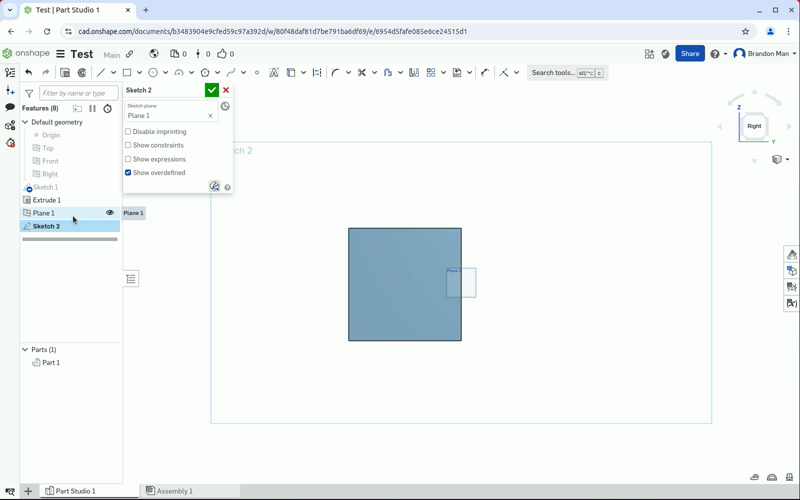
mouse_move(73, 352)
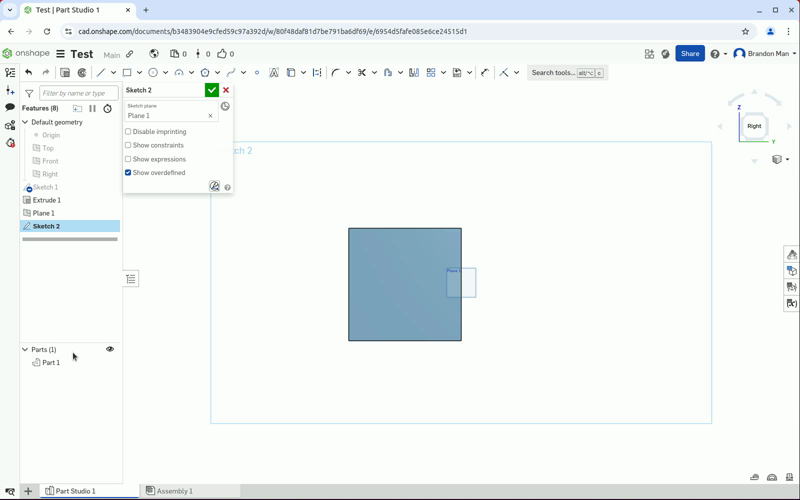
key(y)
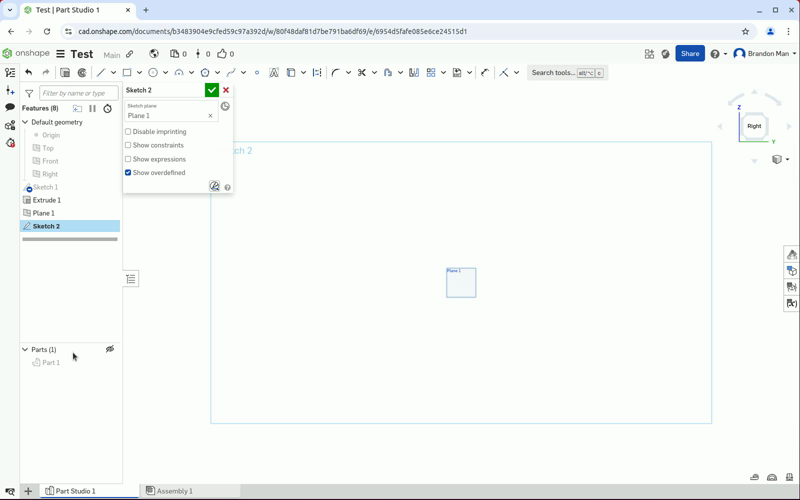
key(c)
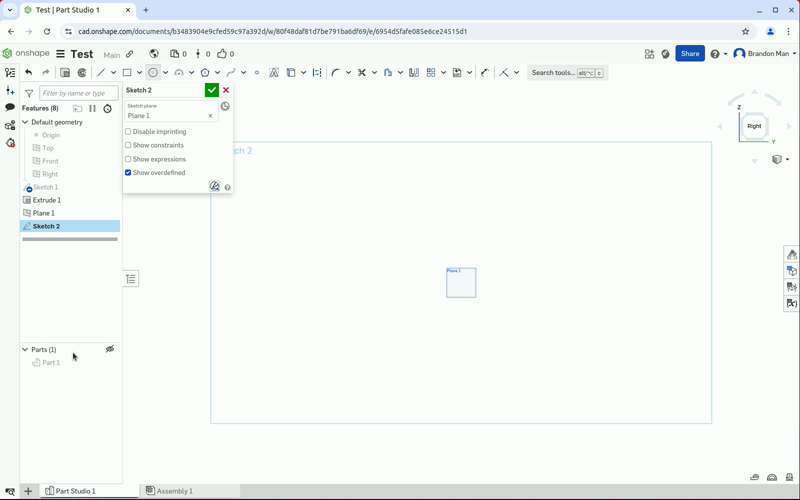
key_down(shift)
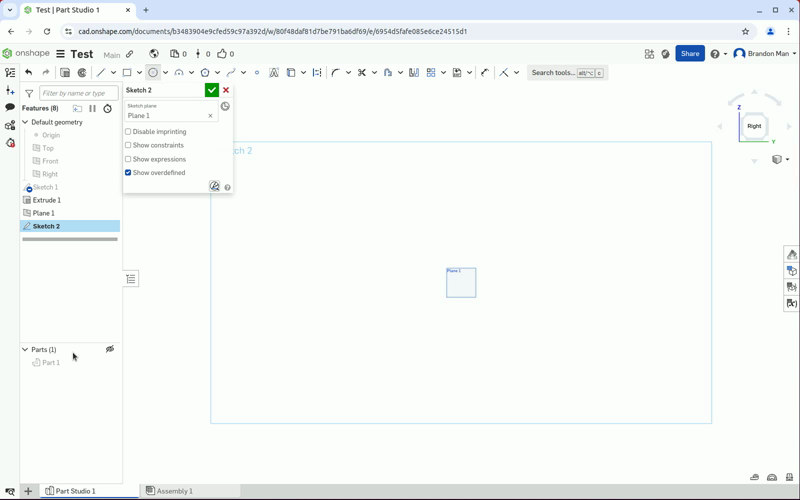
mouse_move(404, 284)
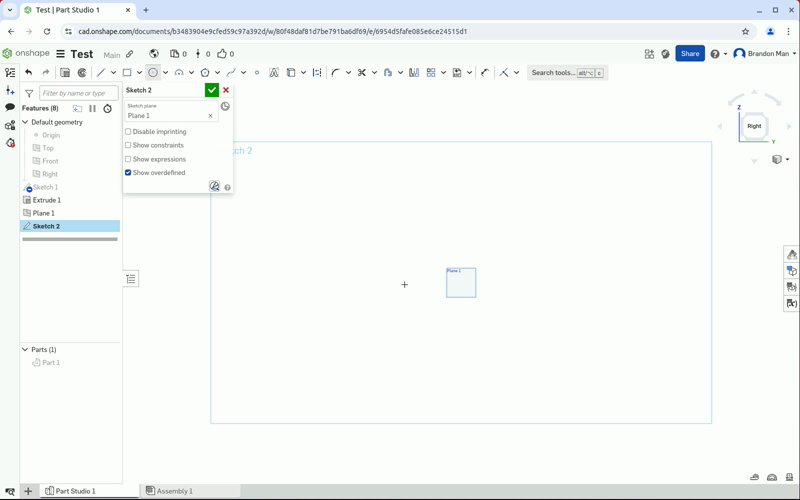
click(404, 284)
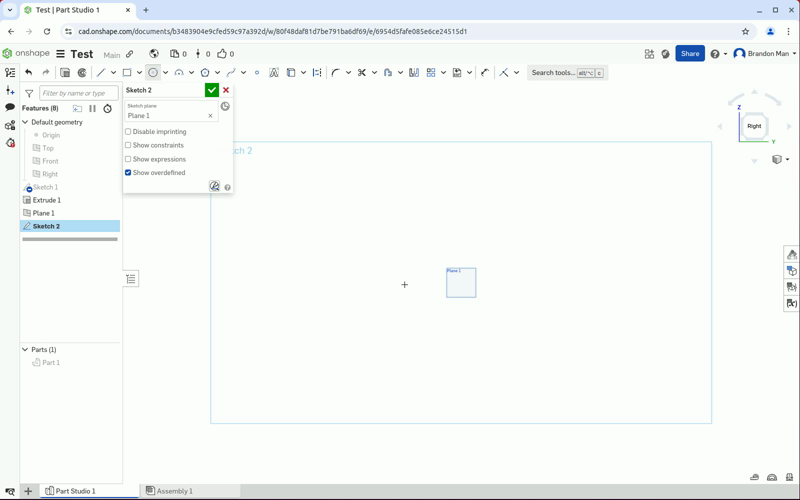
key_up(shift)
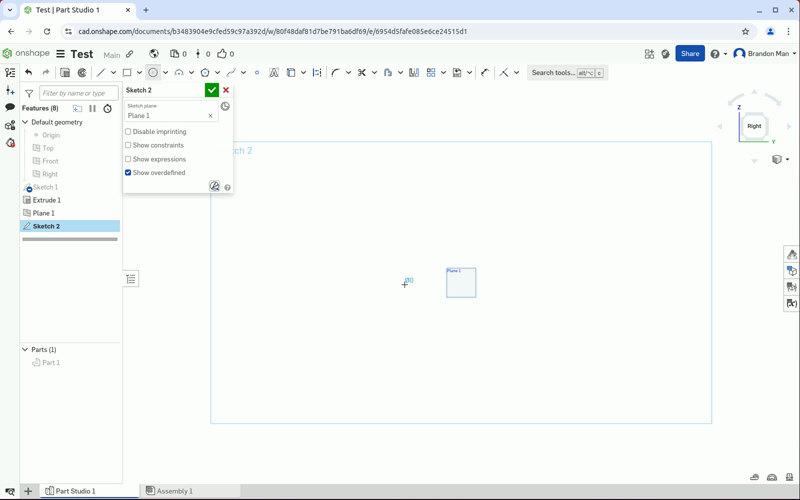
mouse_move(438, 284)
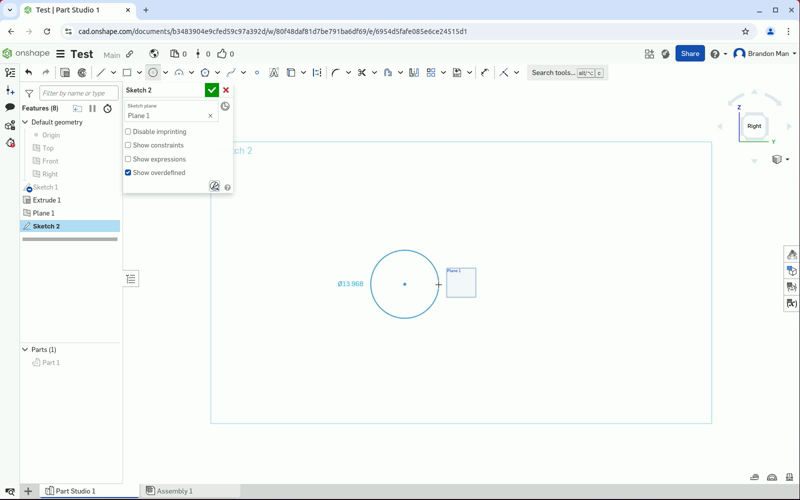
click(438, 284)
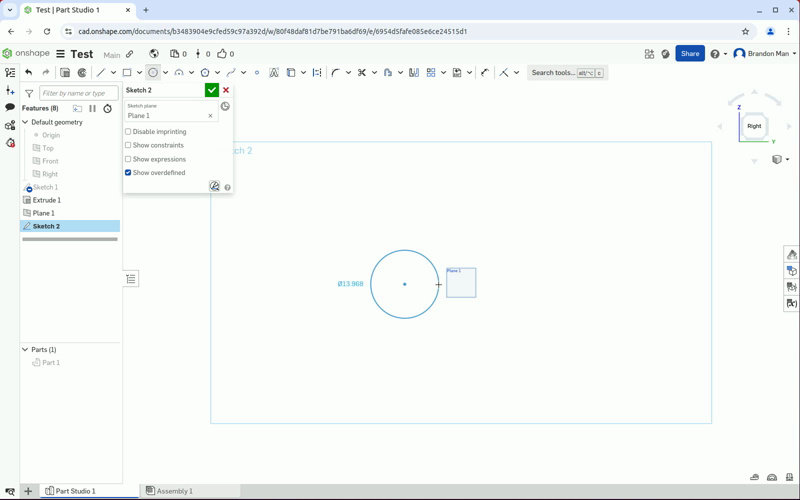
key(esc)
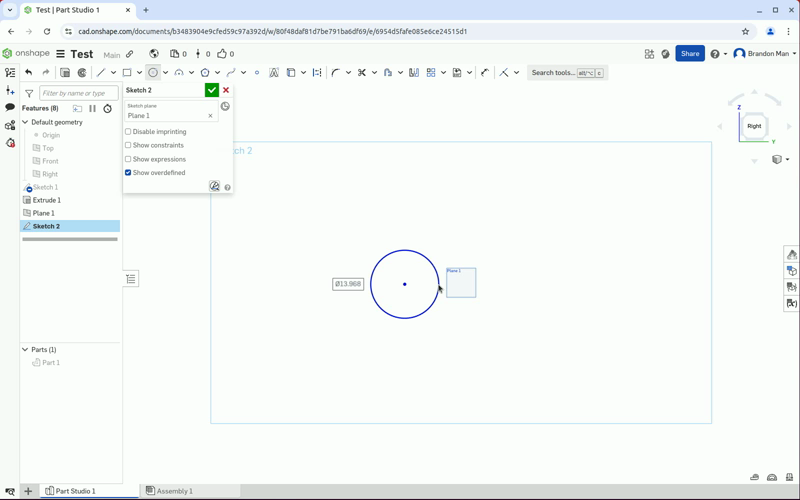
mouse_move(404, 266)
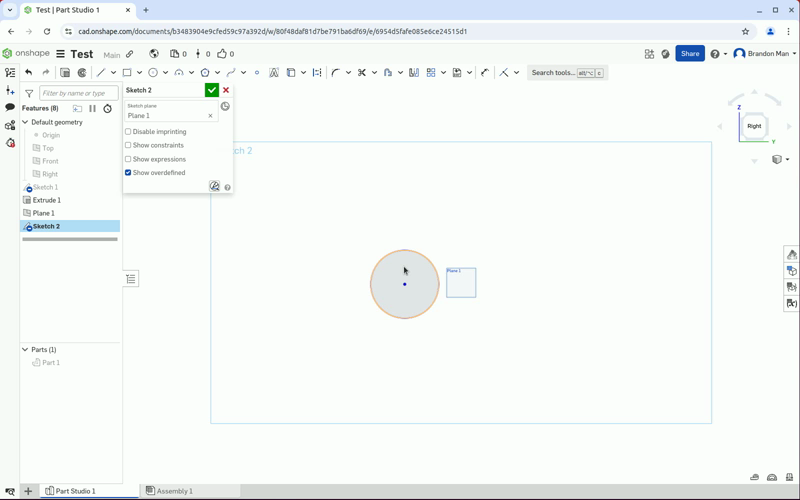
click(404, 266)
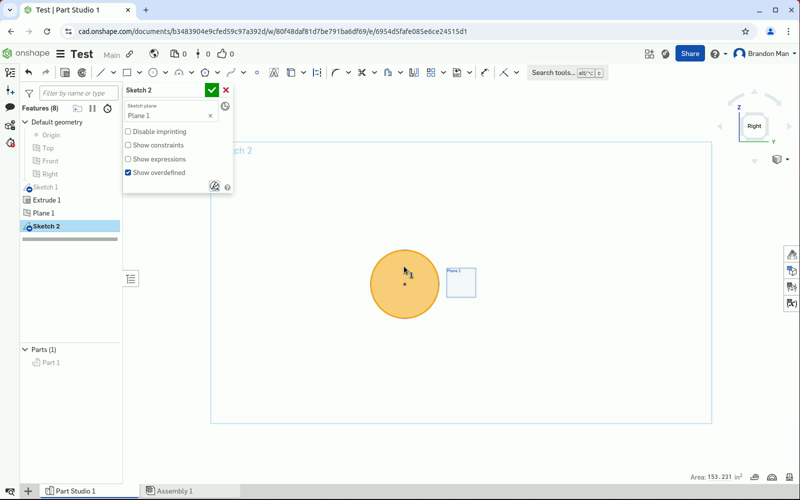
mouse_move(73, 352)
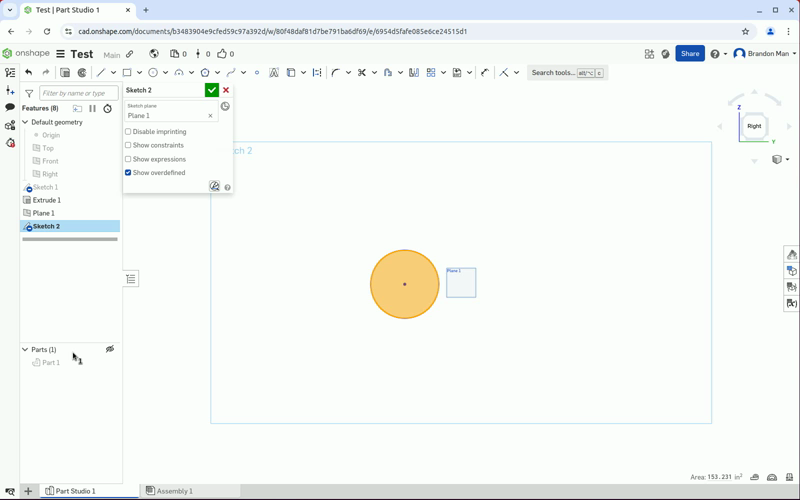
key(shift+y)
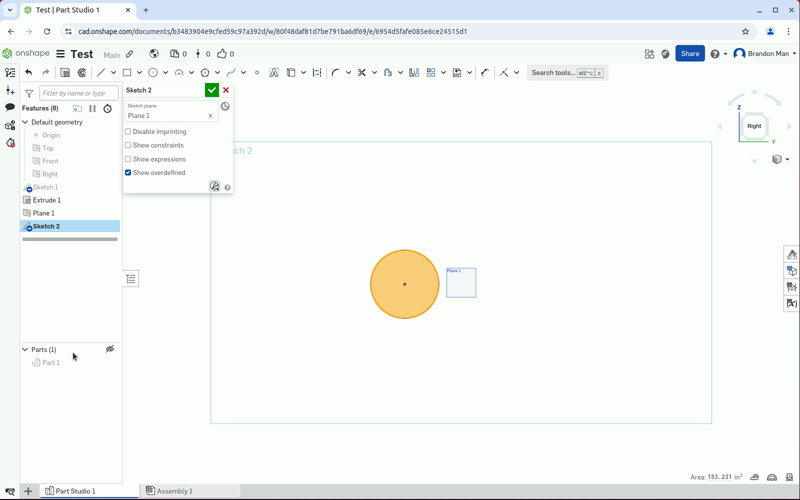
key(shift+e)
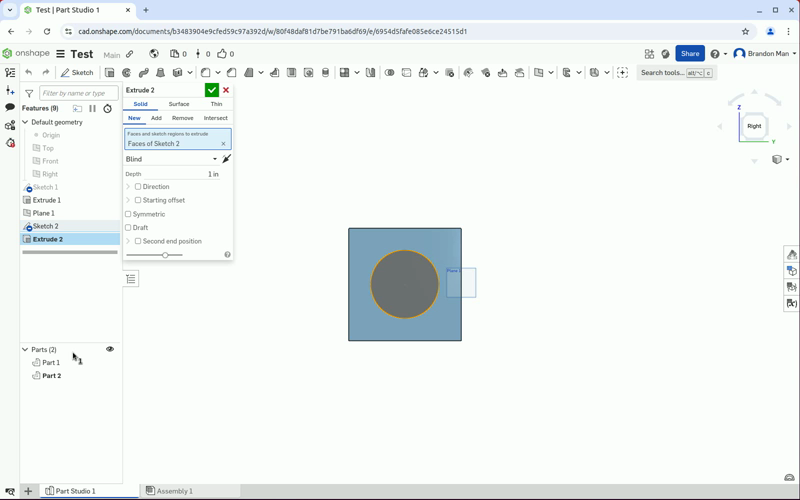
mouse_move(143, 106)
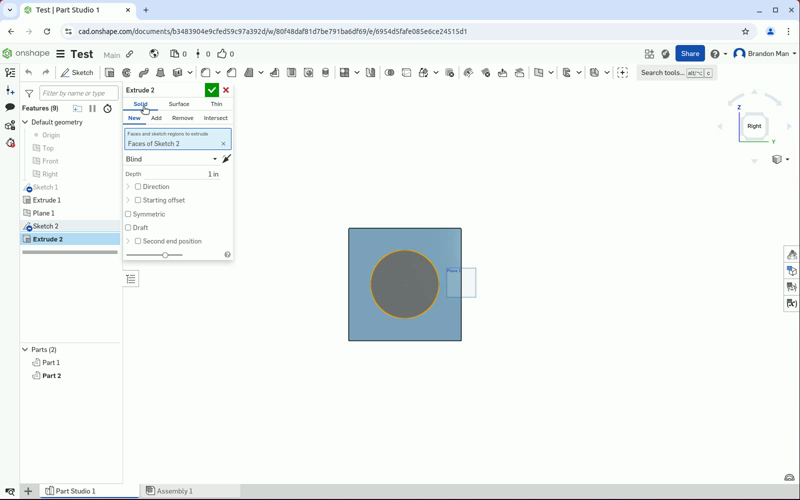
click(143, 106)
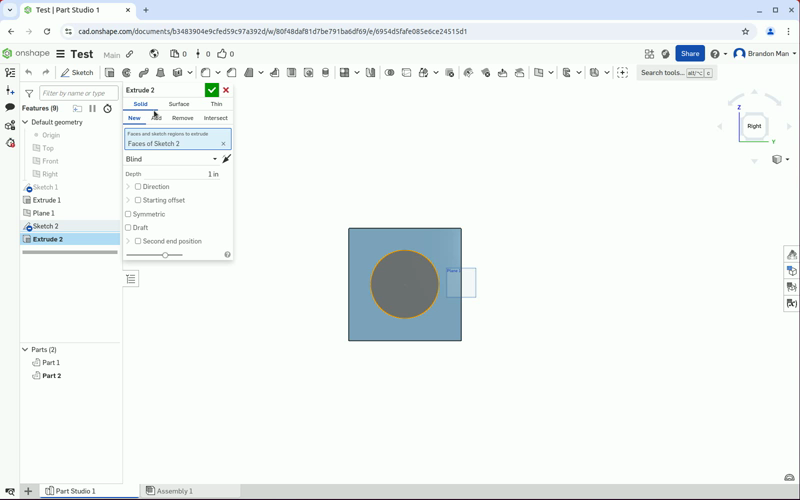
mouse_move(186, 120)
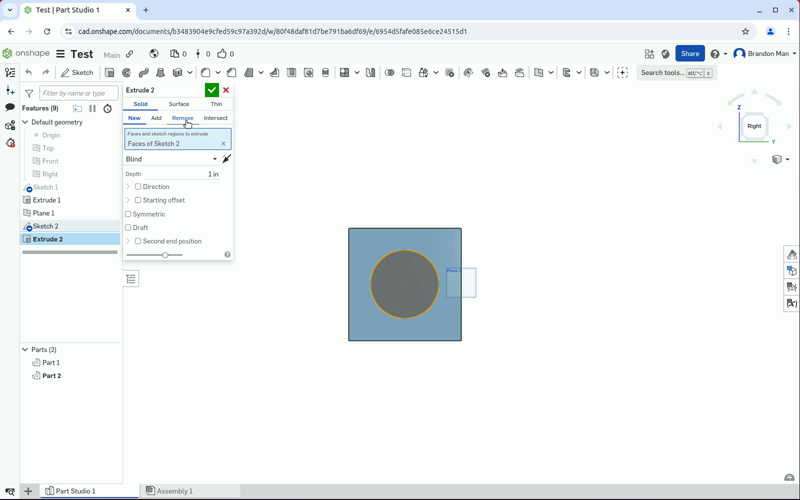
click(186, 120)
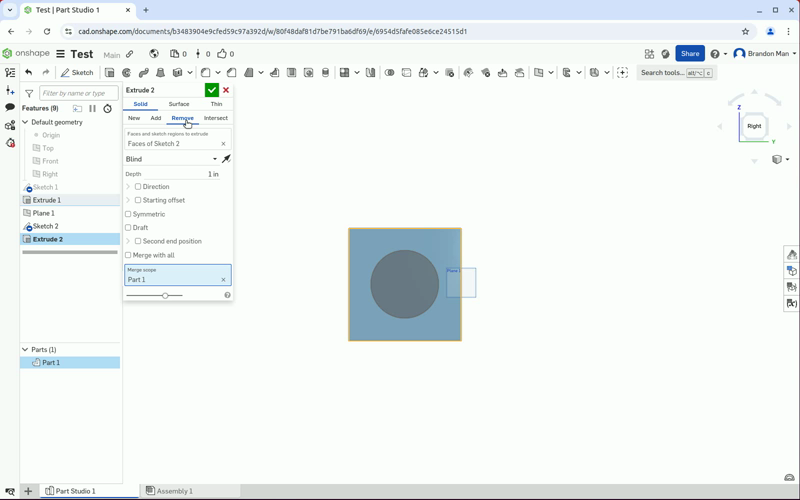
key(tab, 4)
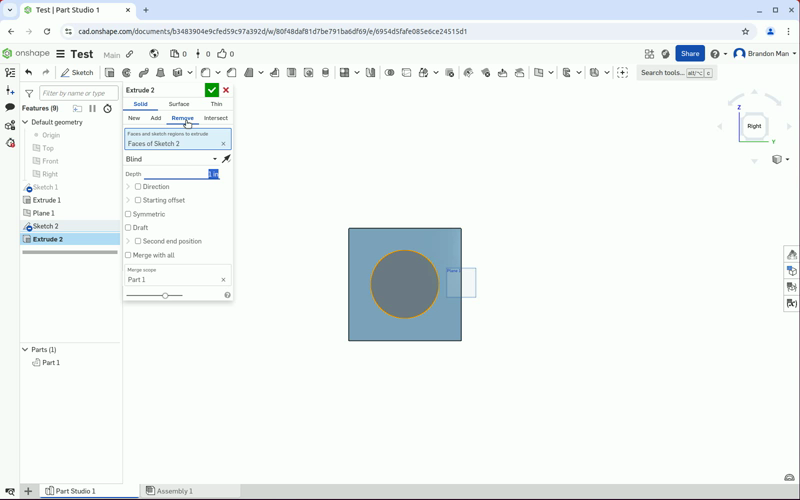
text(23.108)
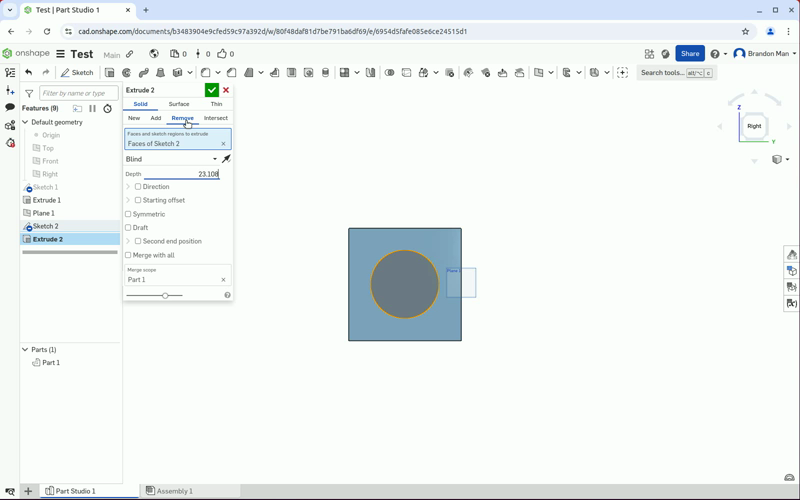
key(tab, 6)
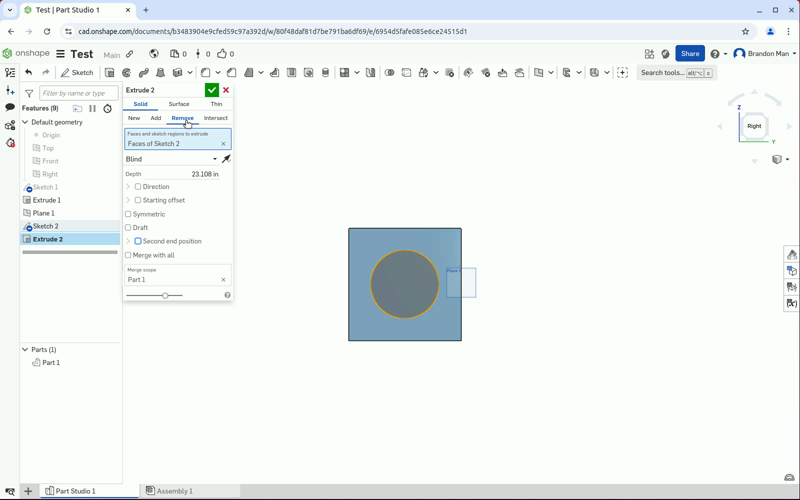
key(space)
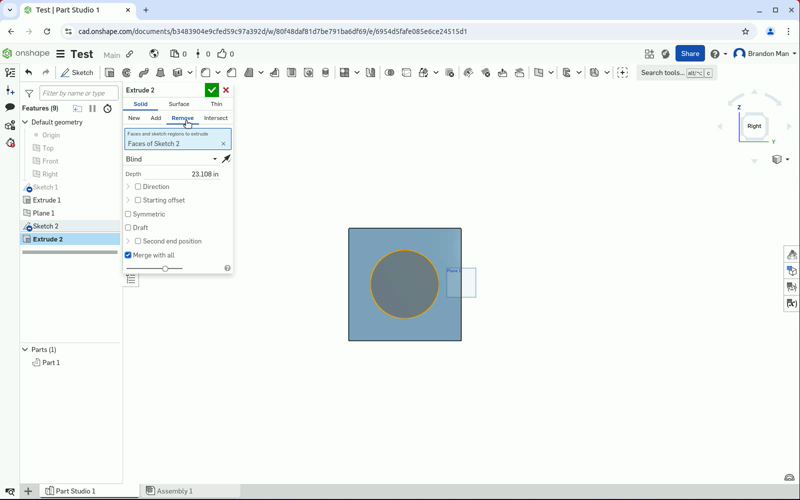
key(enter)
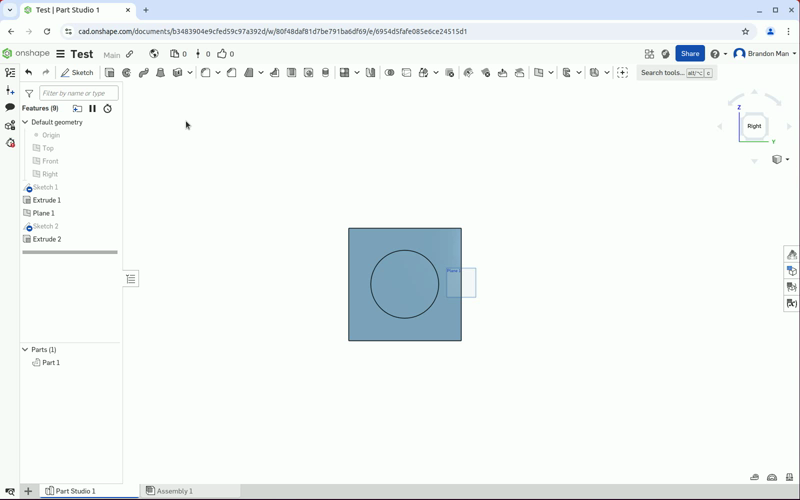
key(shift+h)
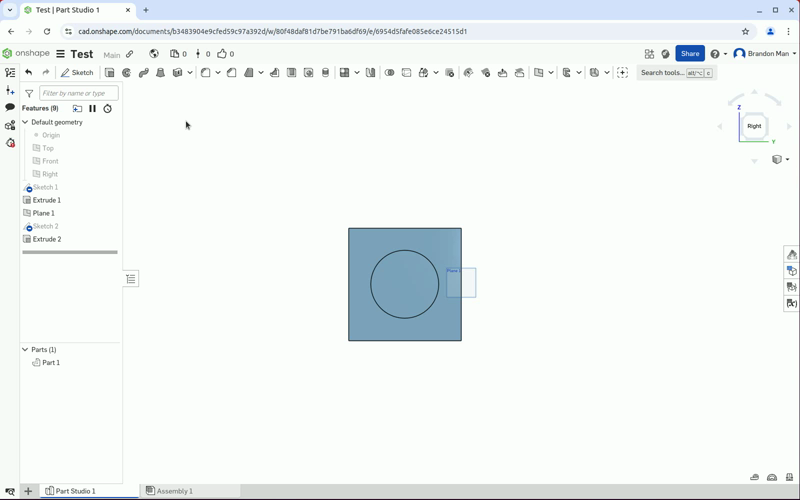
key(shift+h)
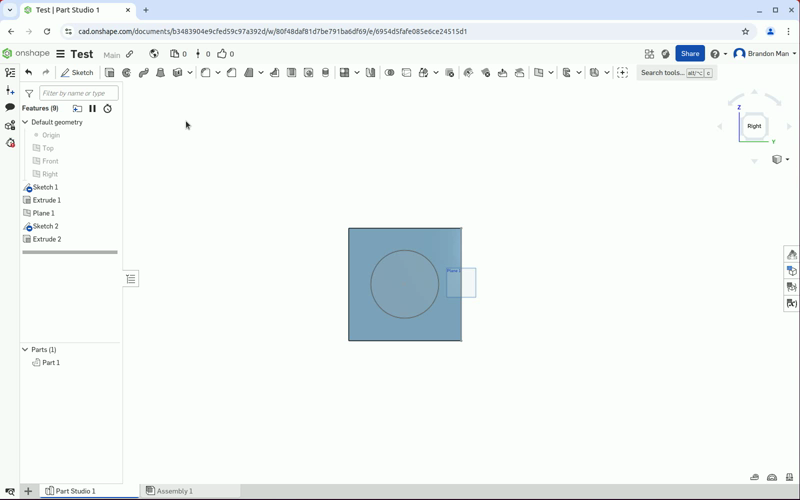
key(shift+7)
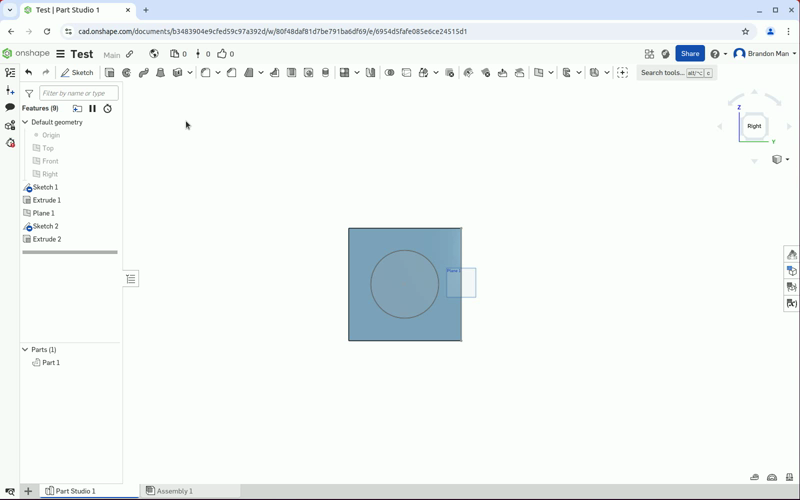
key(right, 2)
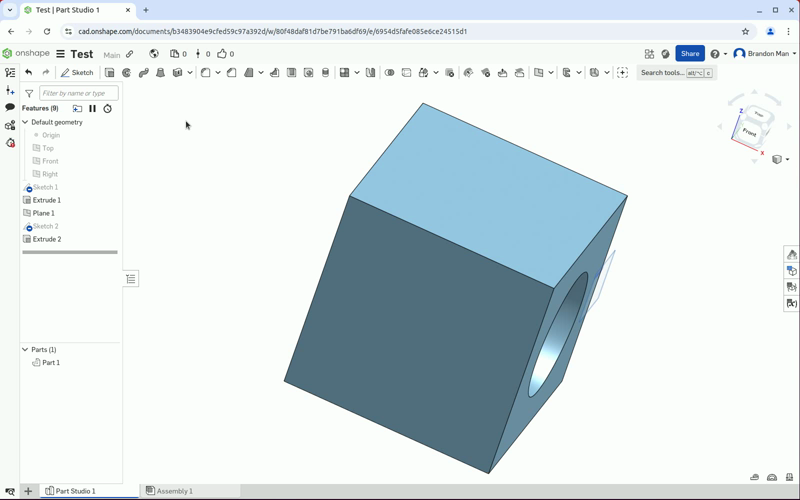
key(down, 2)
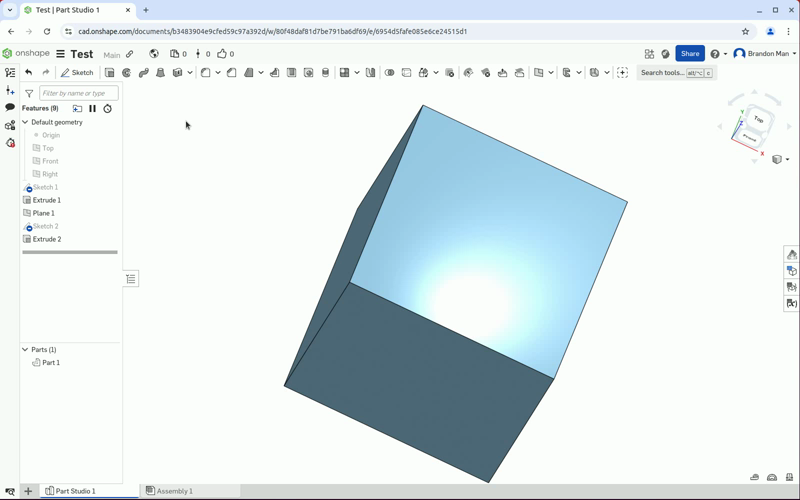
key(up, 2)
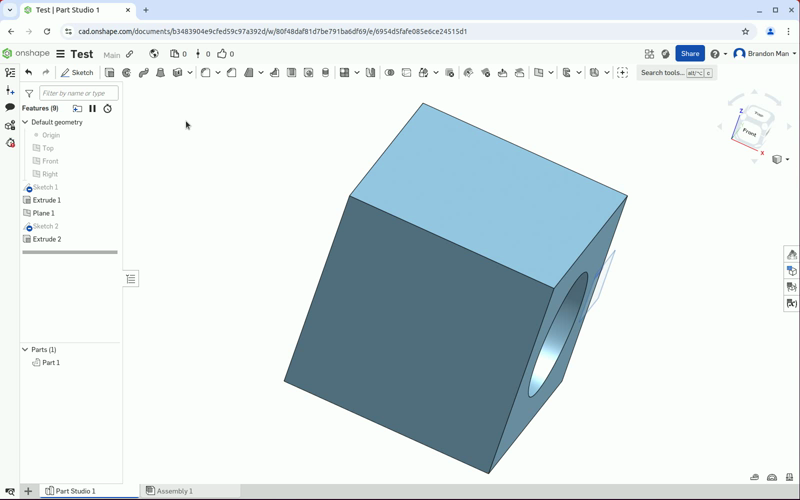
key(left, 2)
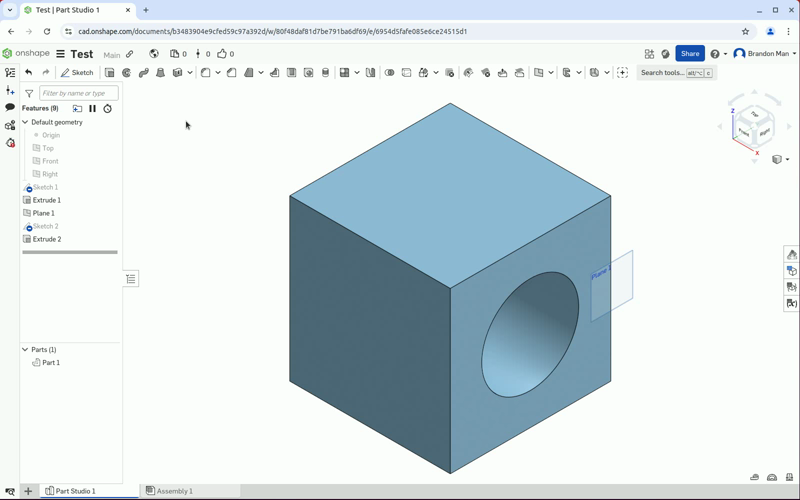
mouse_move(73, 189)
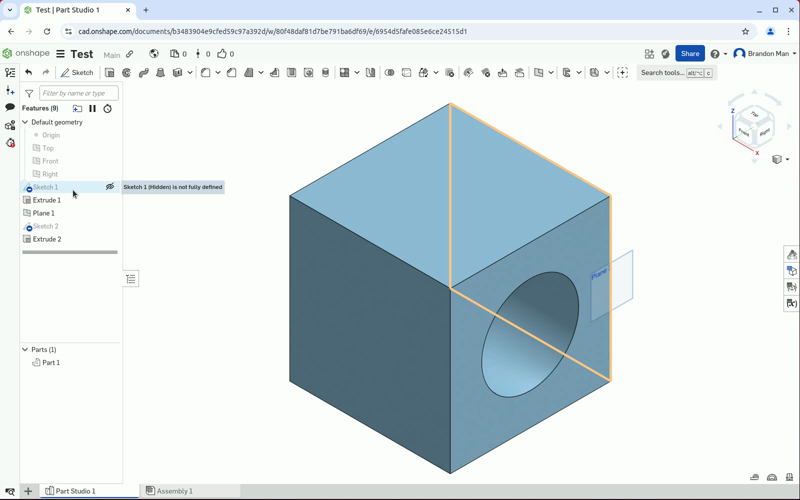
click(73, 189)